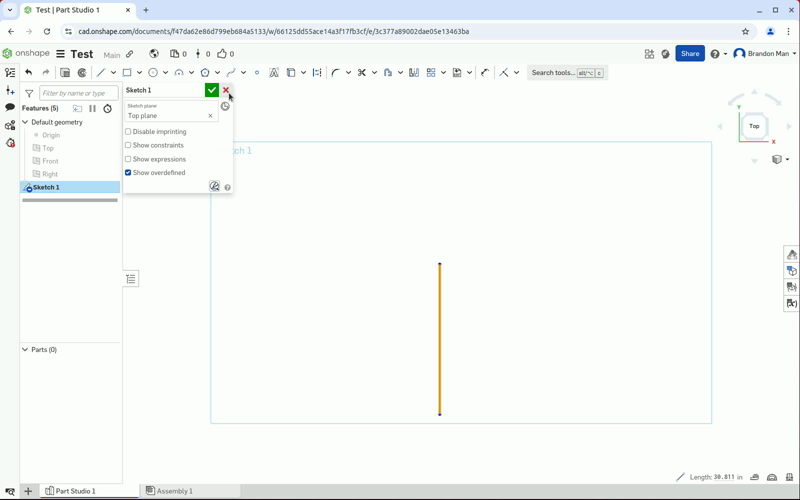
key(shift+h)
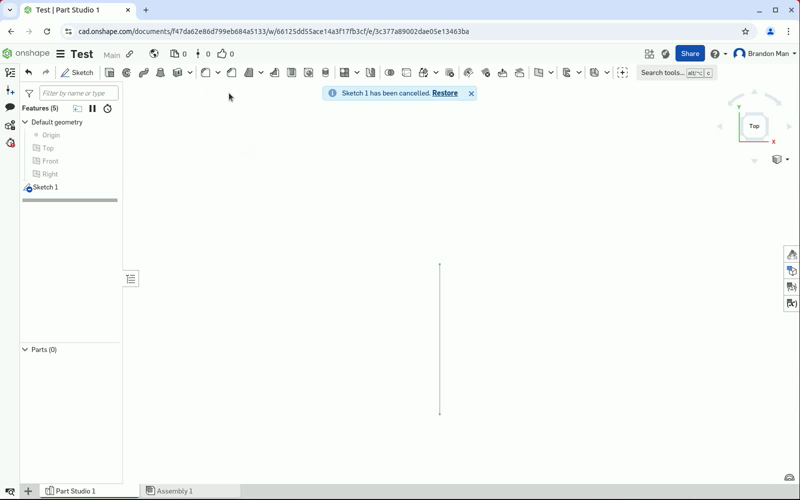
key(shift+s)
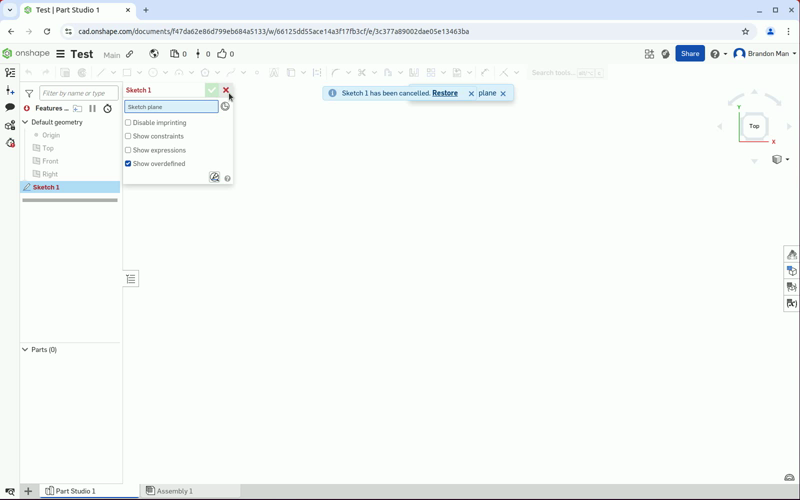
mouse_move(73, 150)
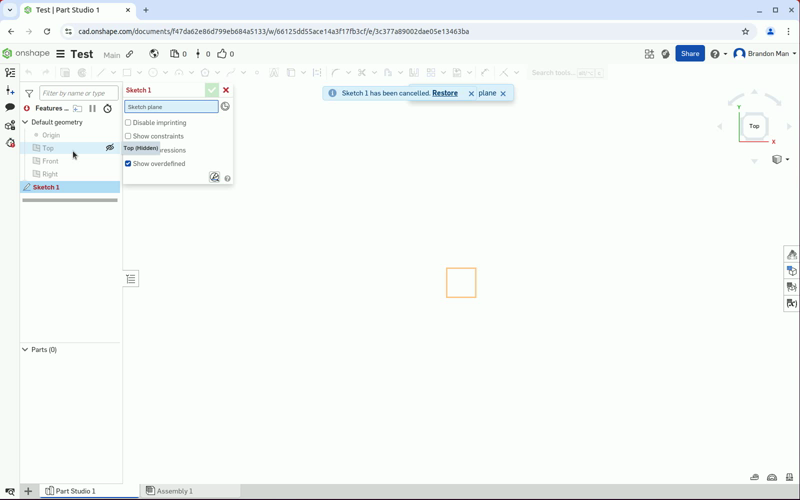
click(73, 150)
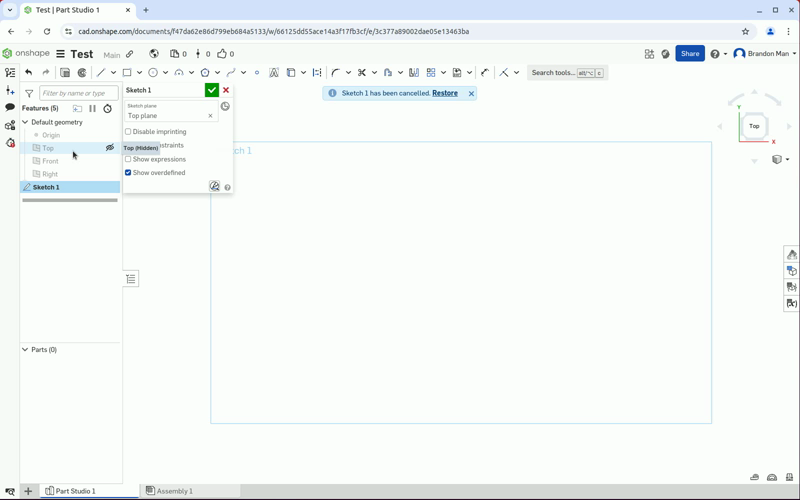
mouse_move(73, 352)
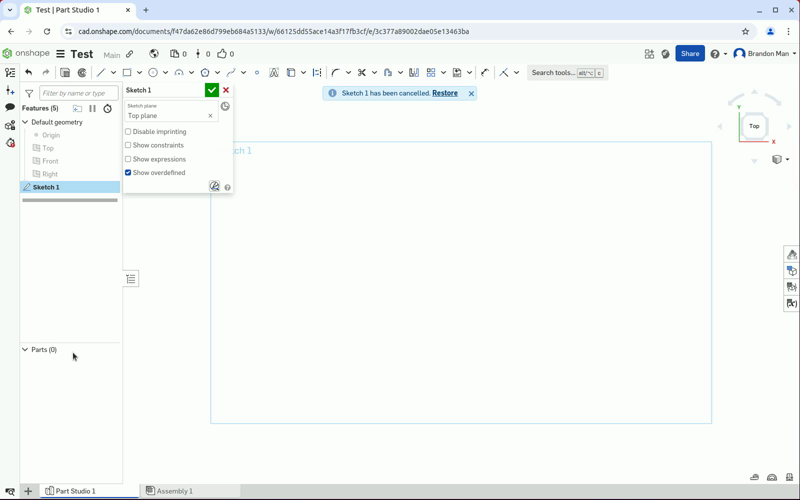
key(y)
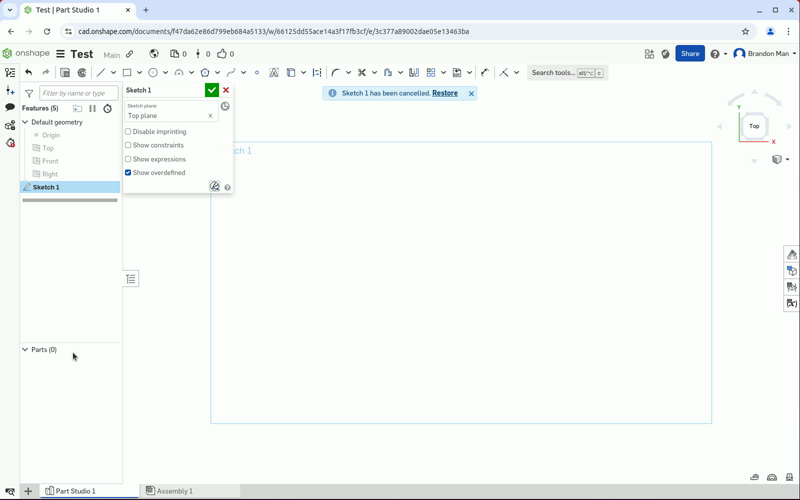
key(l)
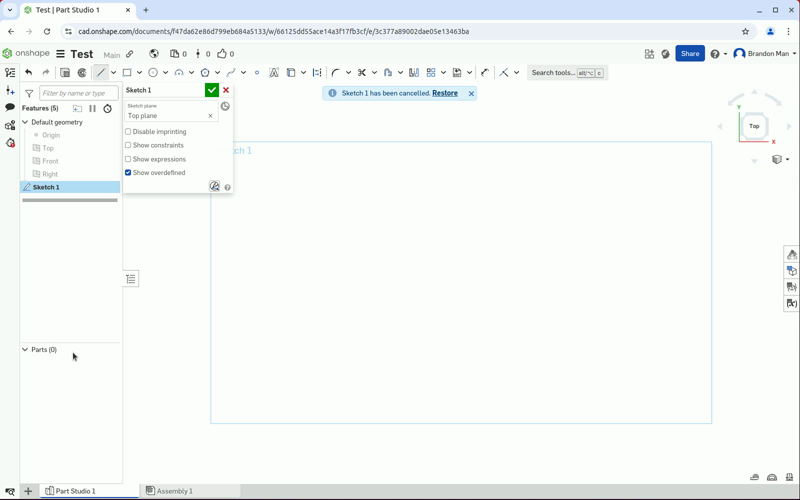
key_down(shift)
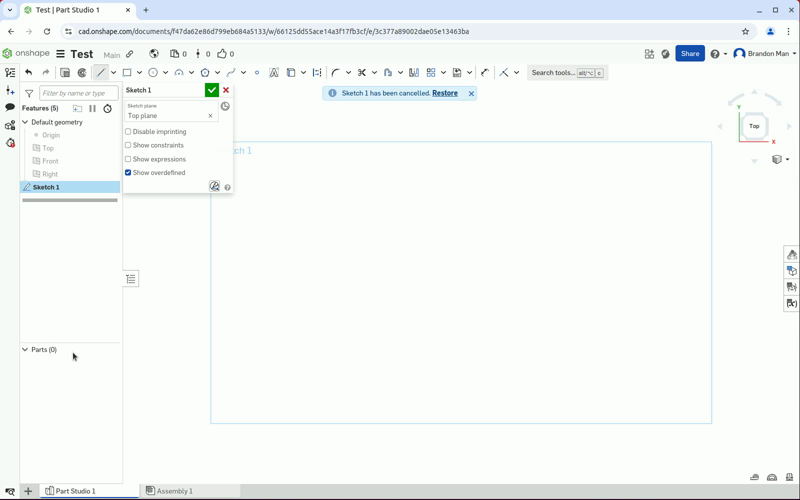
mouse_move(457, 286)
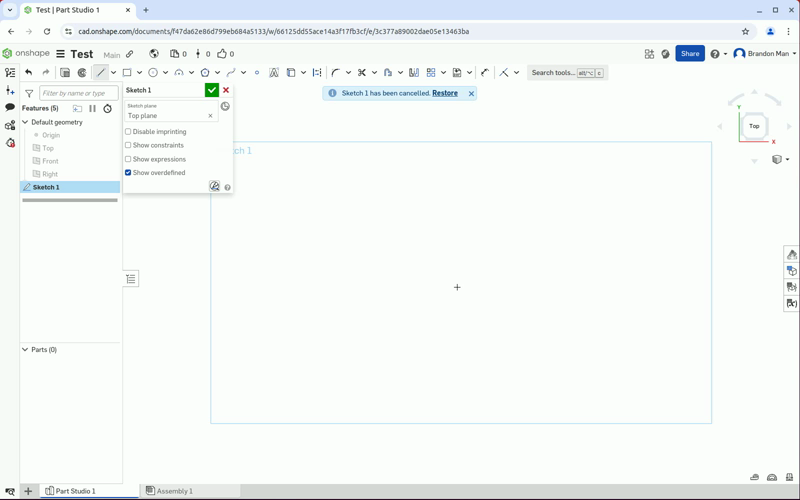
click(457, 286)
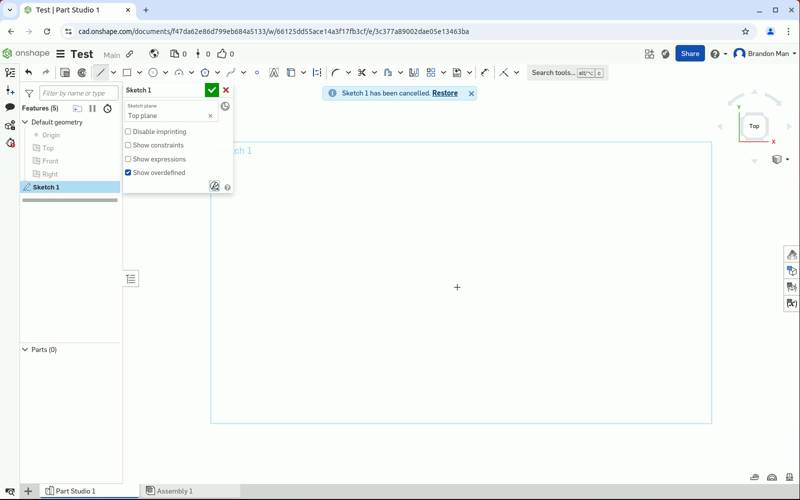
key_up(shift)
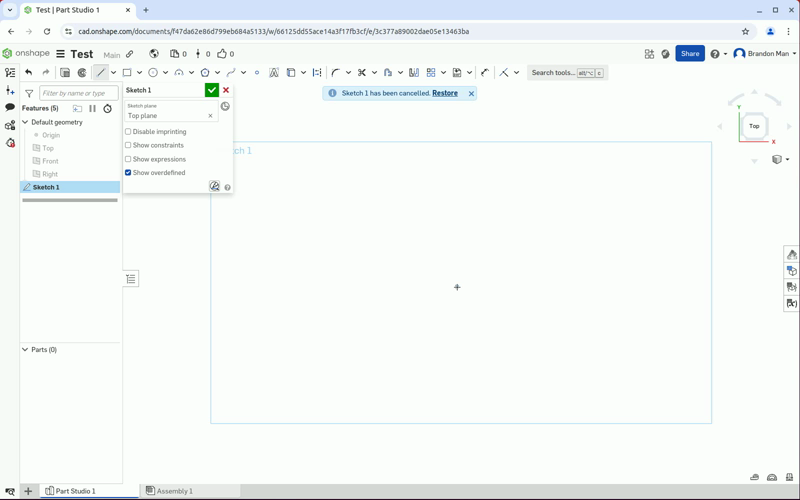
key_down(shift)
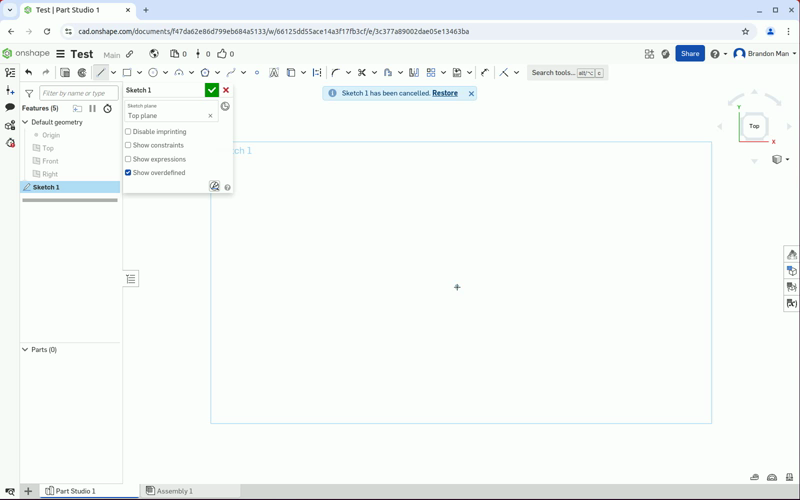
mouse_move(487, 286)
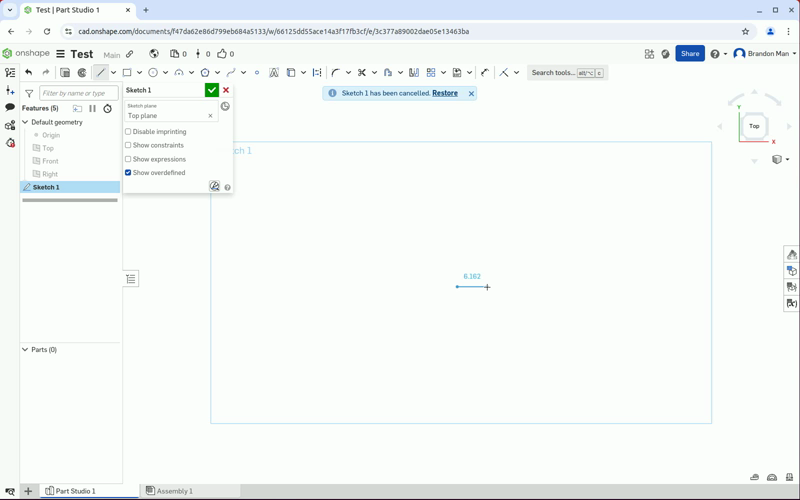
mouse_move(465, 286)
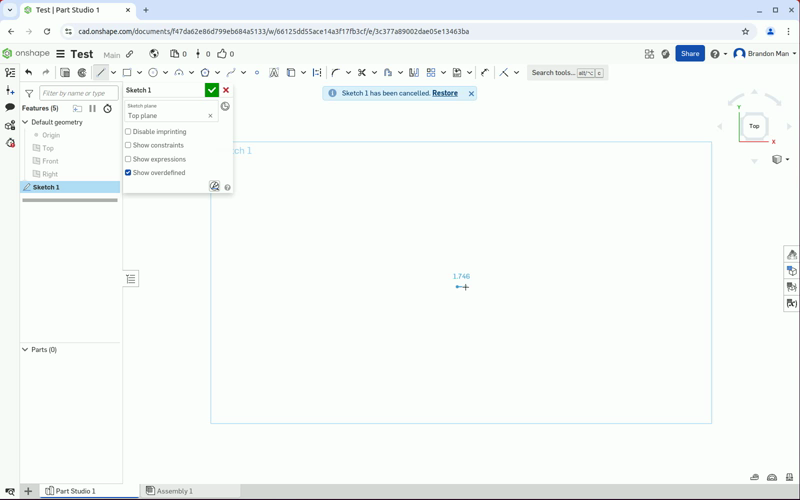
click(465, 286)
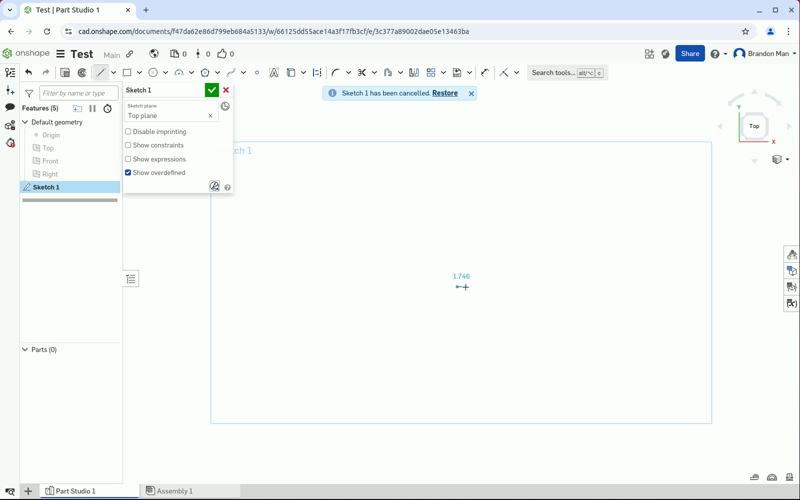
key_up(shift)
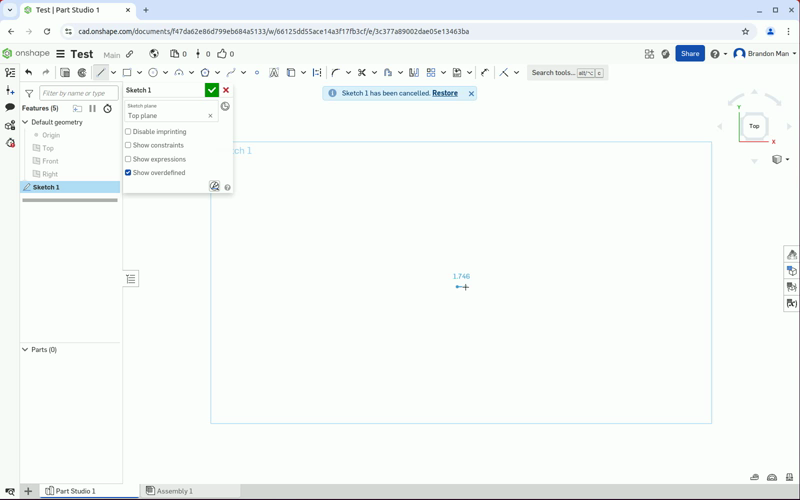
key_down(shift)
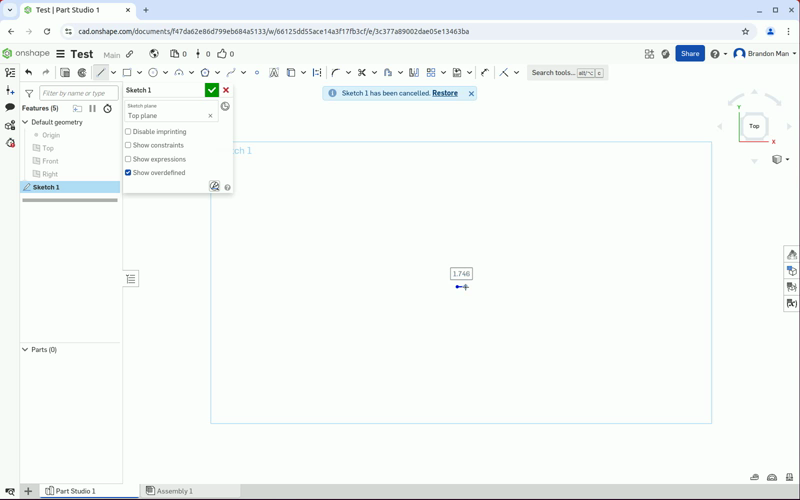
mouse_move(495, 286)
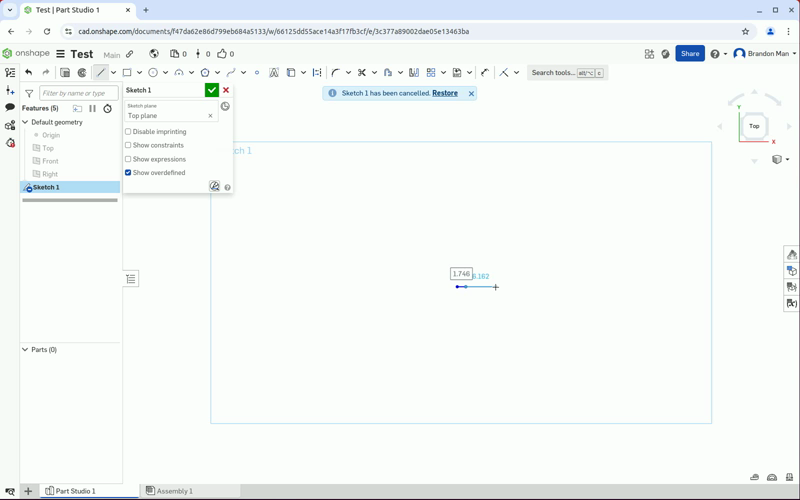
mouse_move(465, 278)
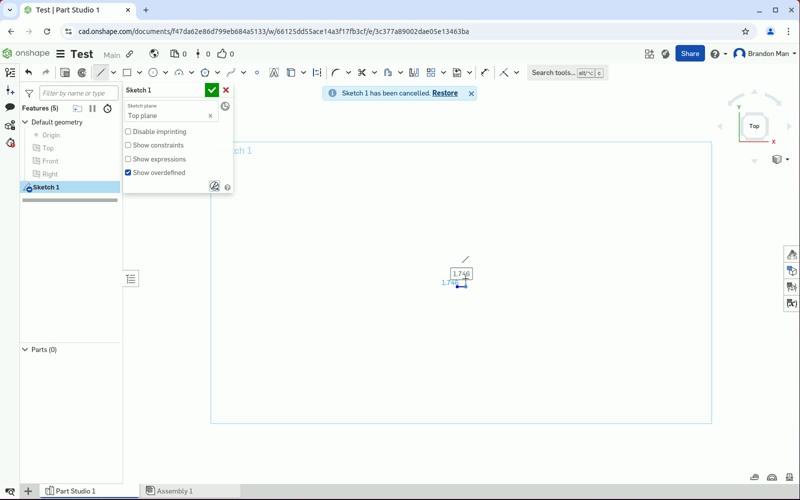
click(465, 278)
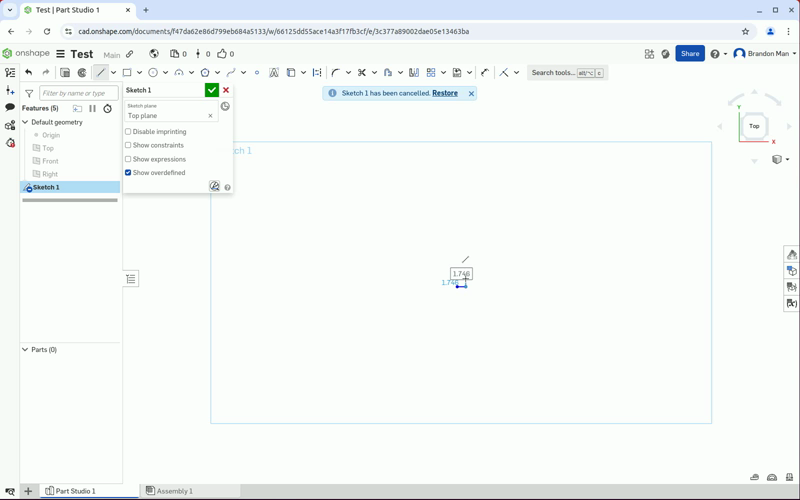
key_up(shift)
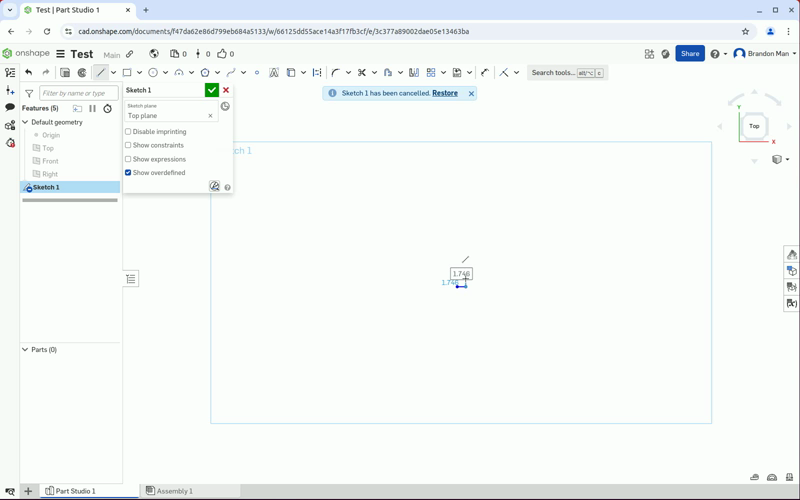
key_down(shift)
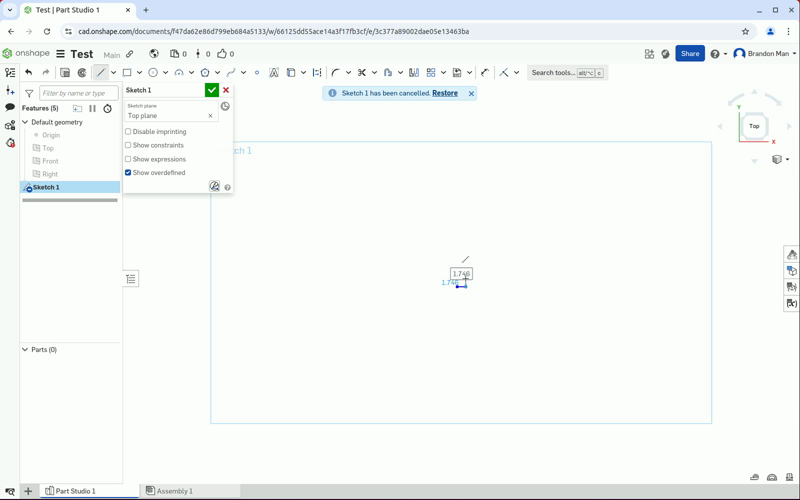
mouse_move(495, 278)
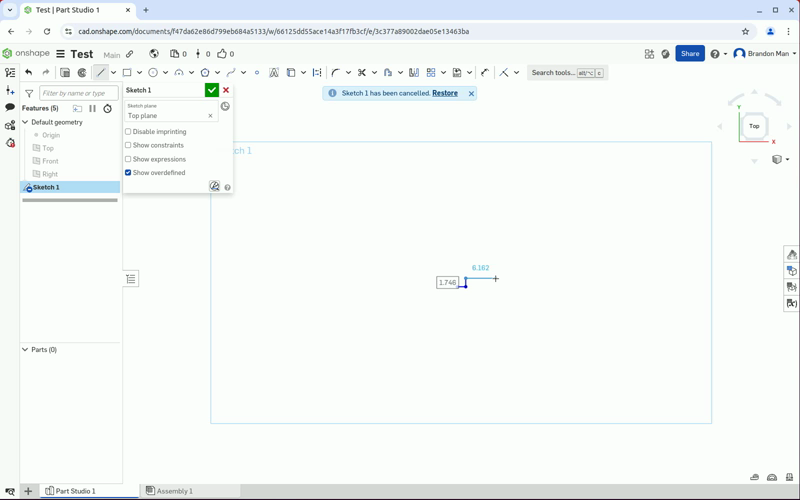
mouse_move(457, 278)
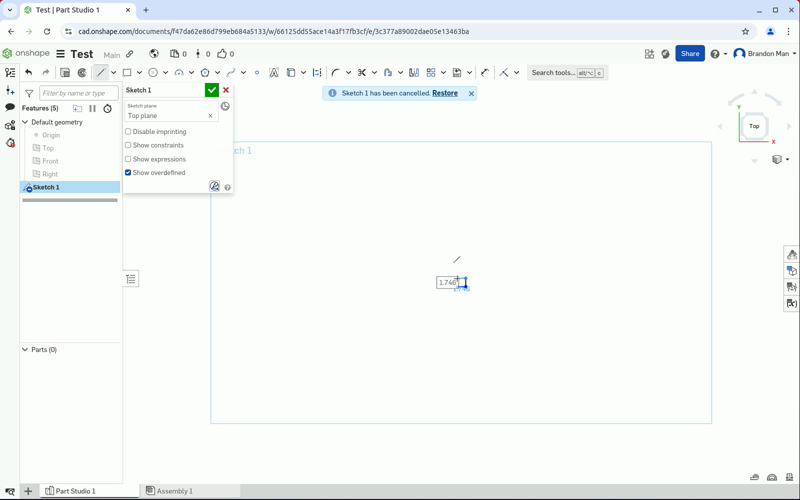
click(457, 278)
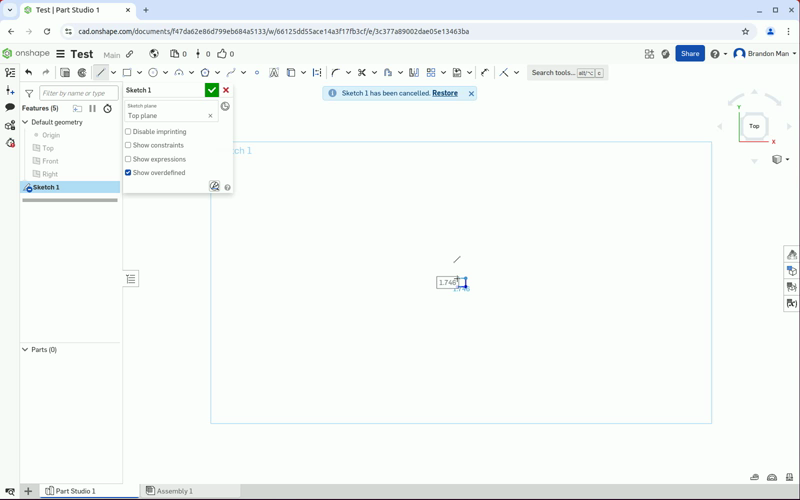
key_up(shift)
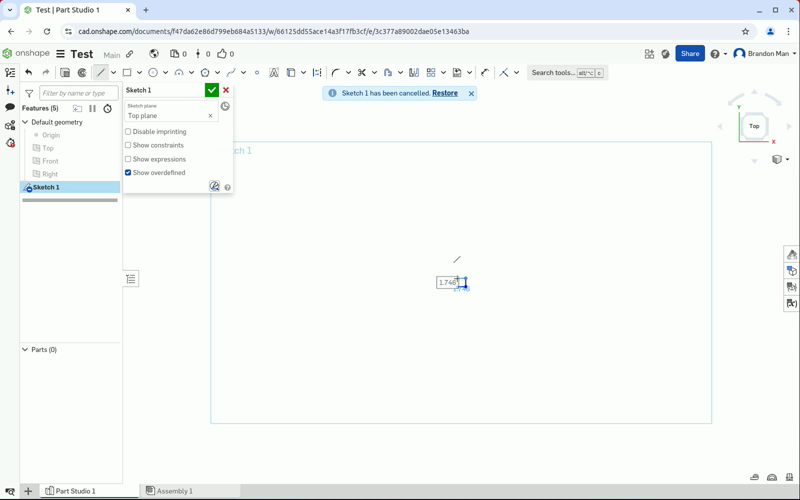
mouse_move(487, 278)
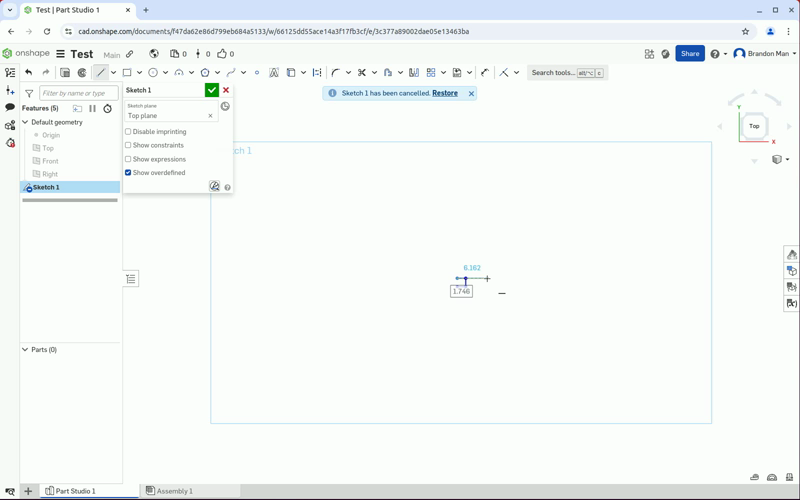
key_down(shift)
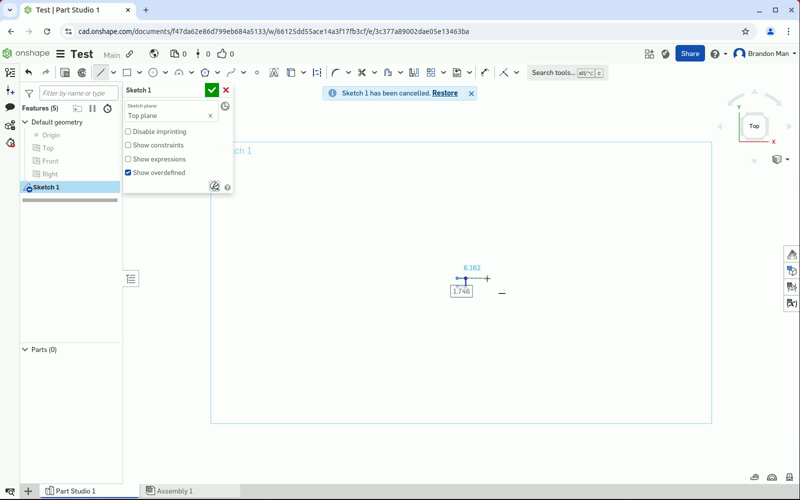
mouse_move(457, 286)
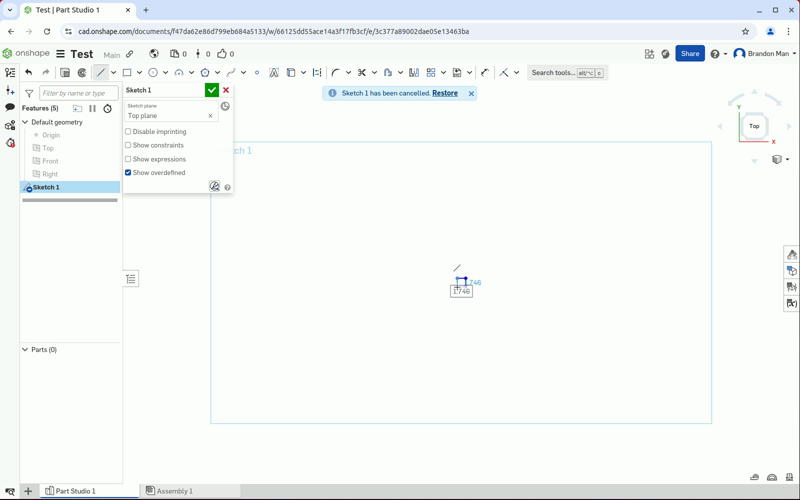
key_up(shift)
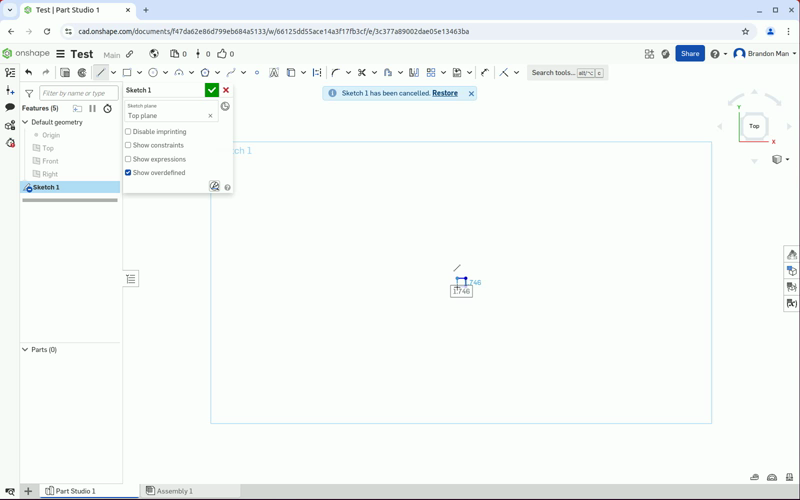
click(457, 286)
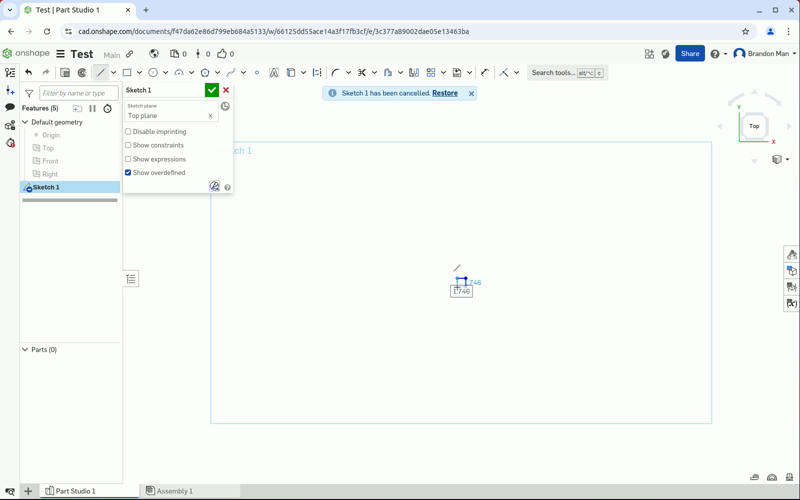
key(esc)
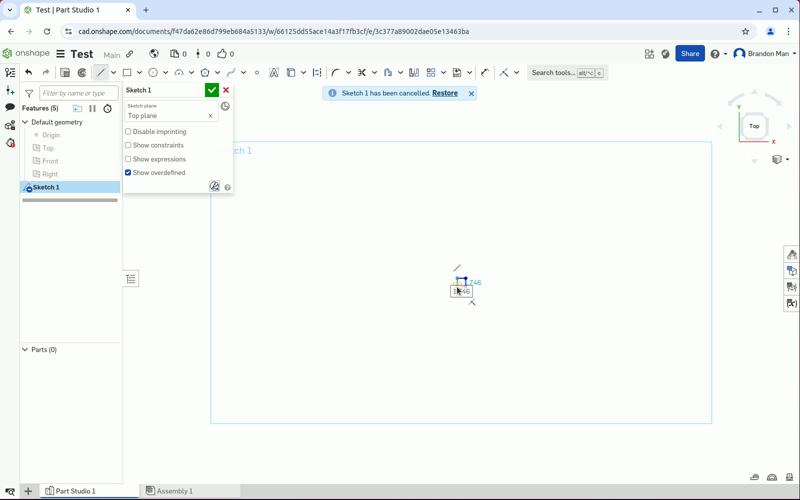
mouse_move(458, 282)
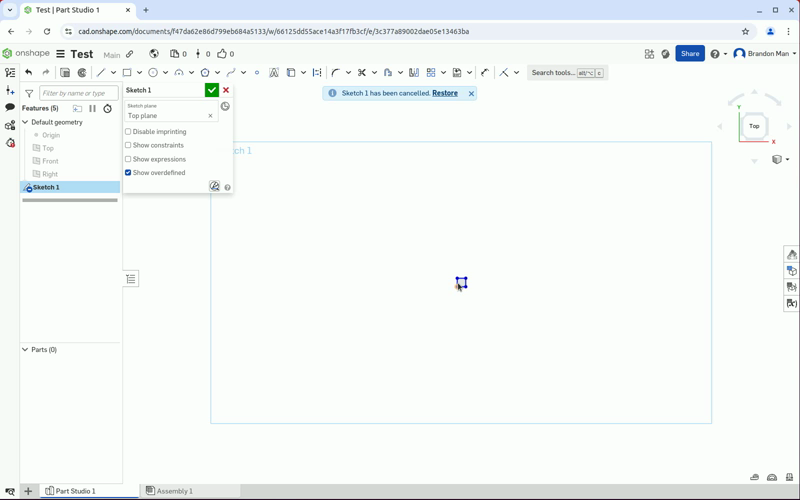
scroll(6)
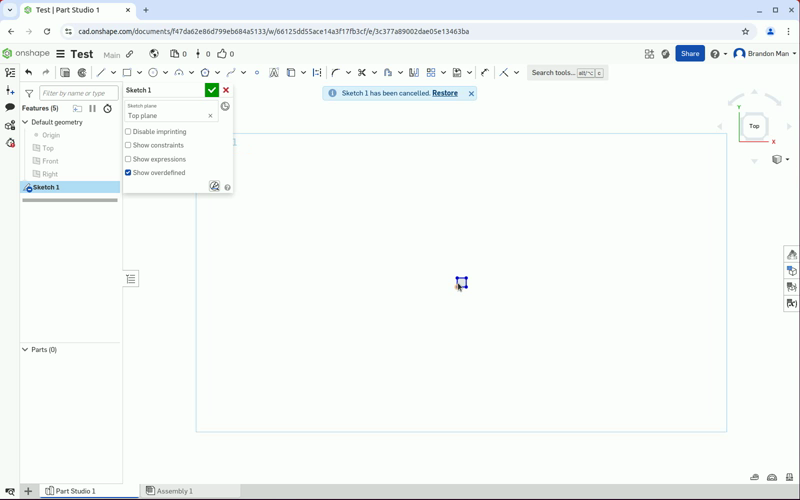
scroll(6)
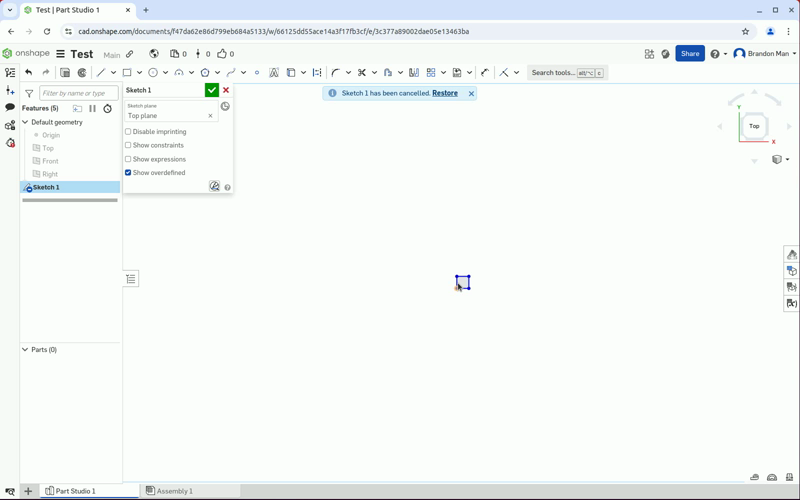
scroll(6)
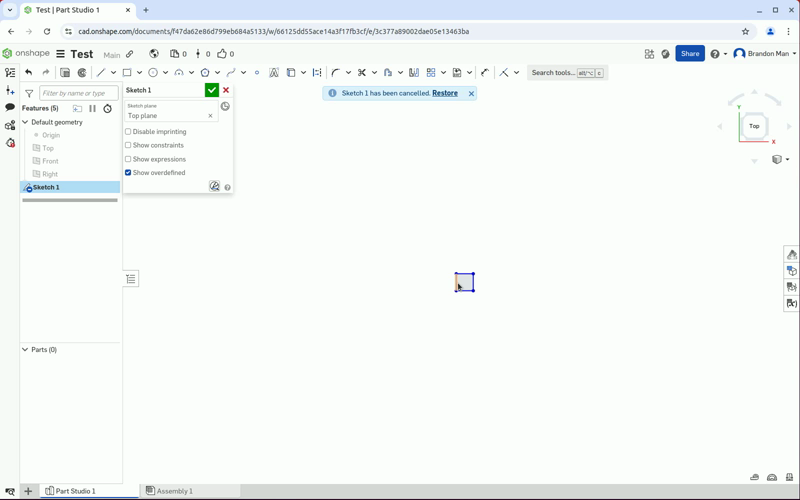
scroll(6)
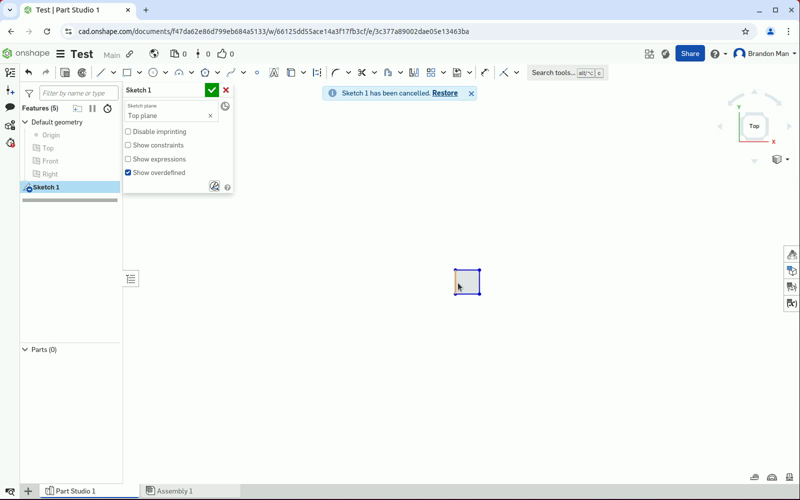
scroll(6)
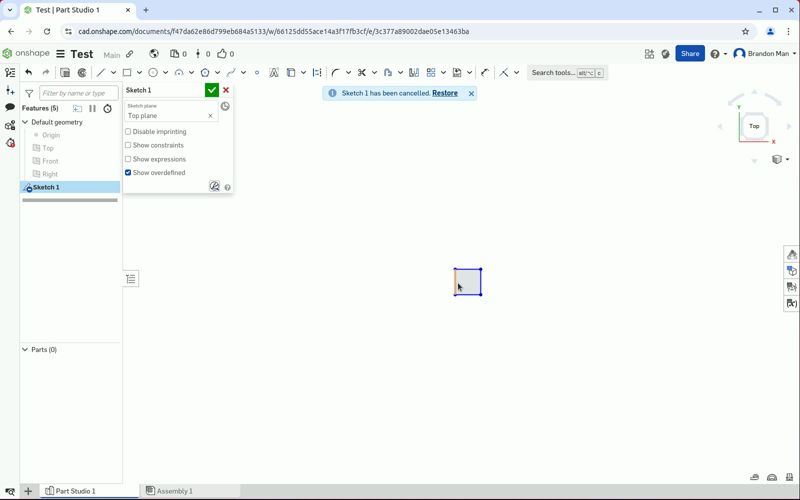
scroll(6)
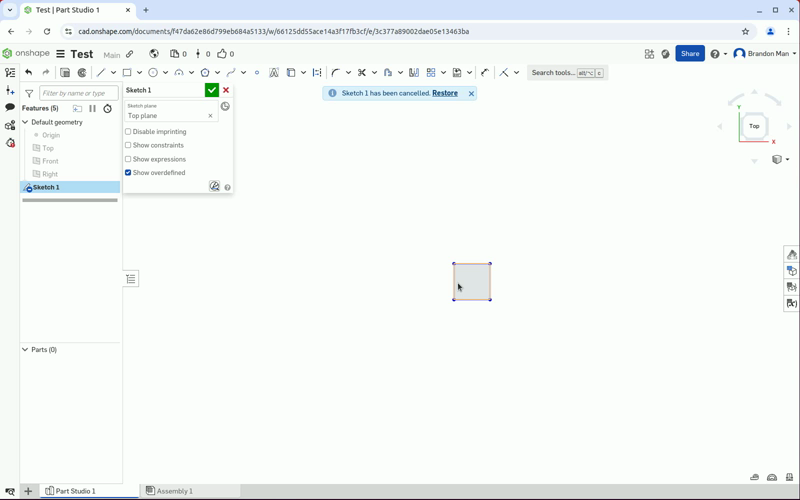
scroll(6)
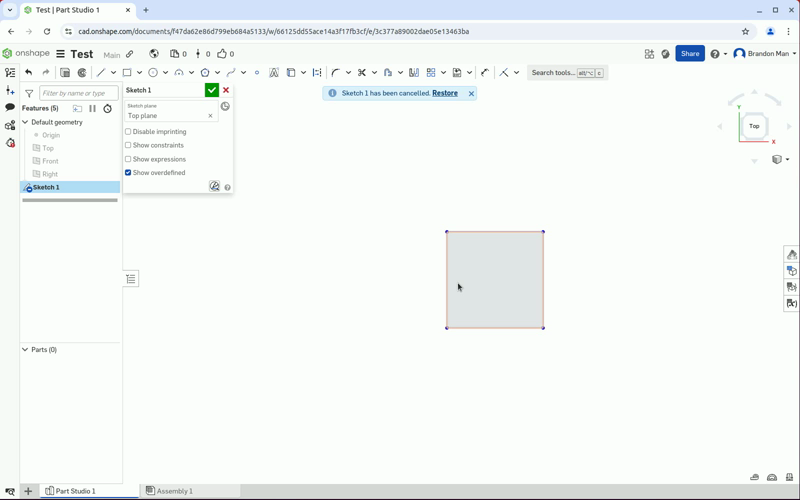
click(458, 282)
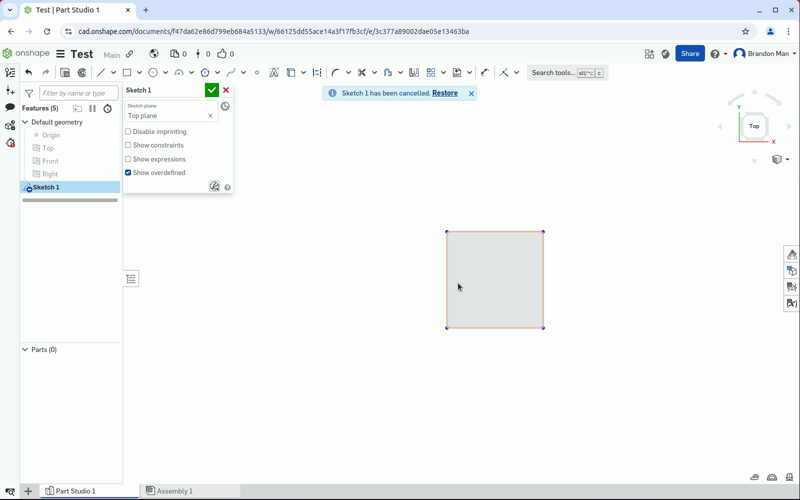
scroll(-6)
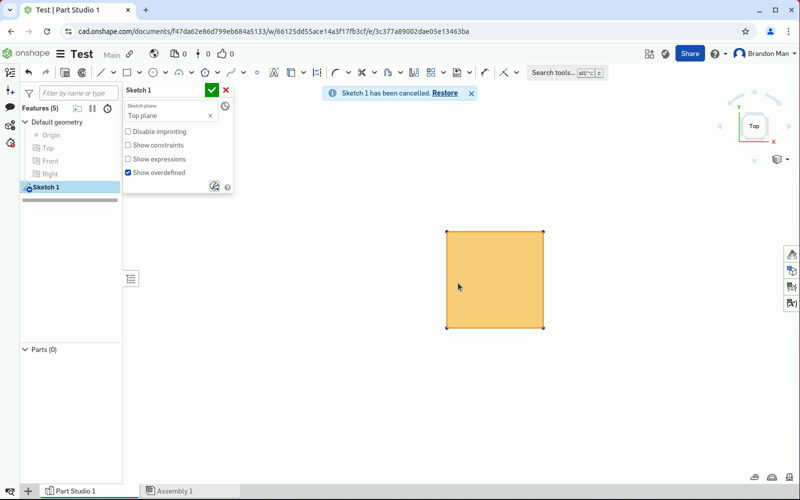
scroll(-6)
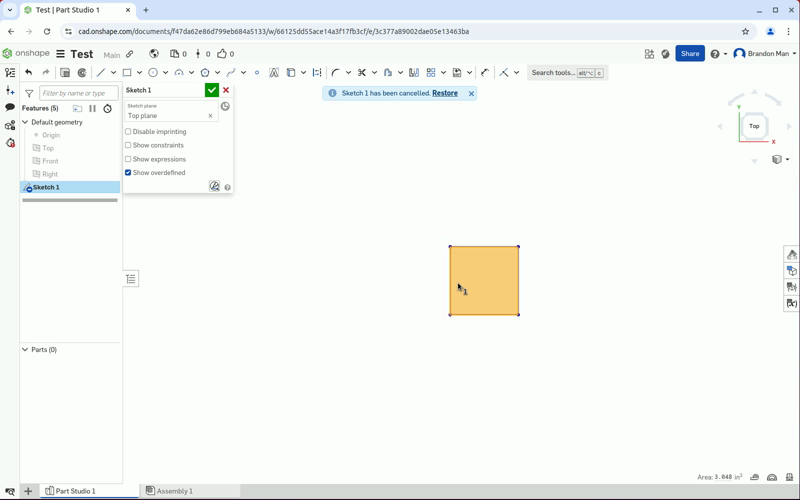
scroll(-6)
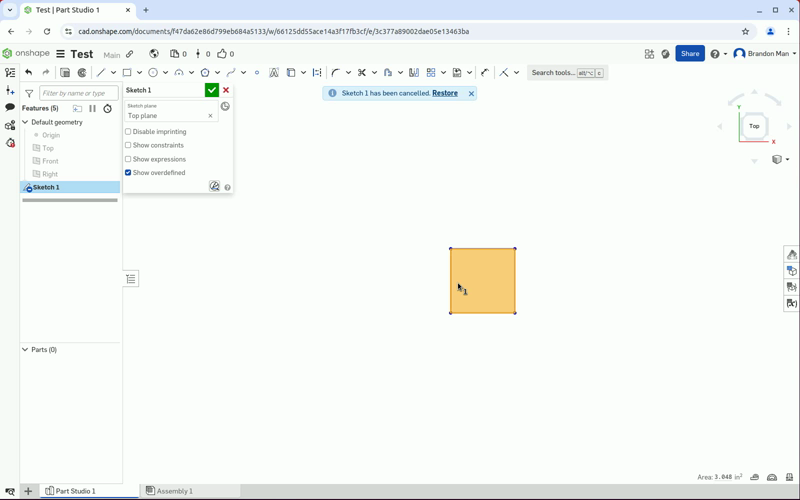
scroll(-6)
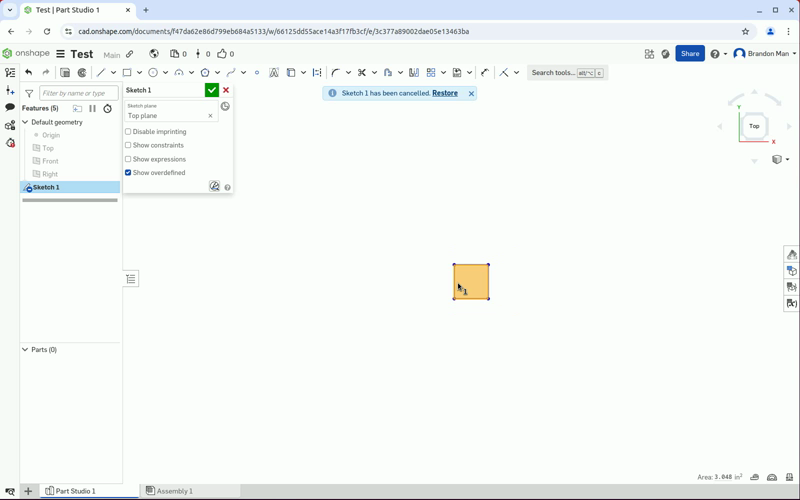
scroll(-6)
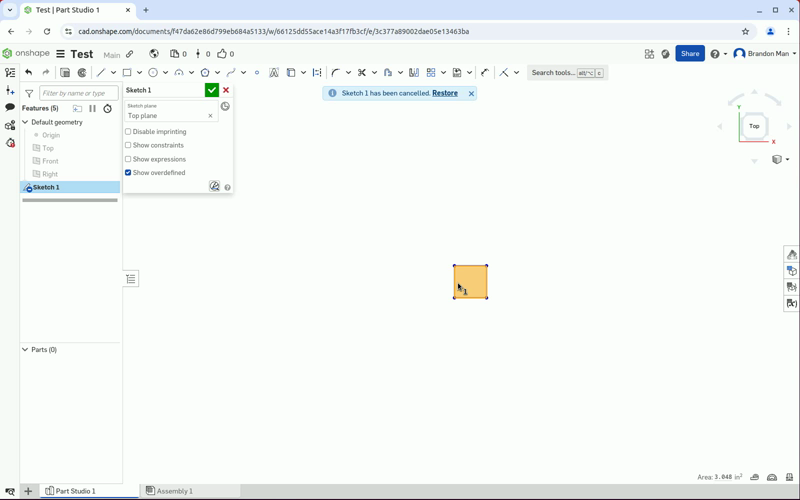
scroll(-6)
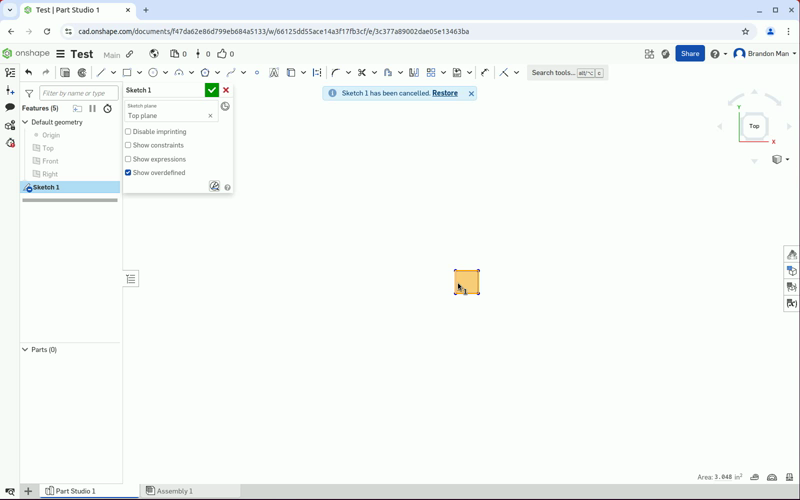
scroll(-6)
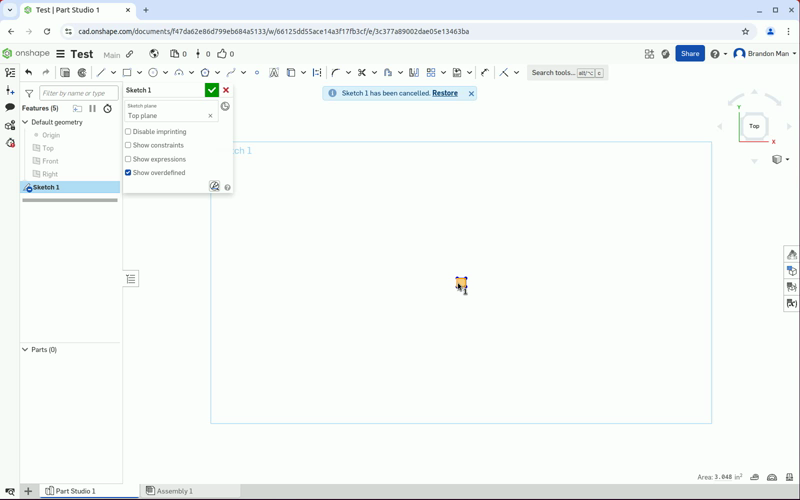
mouse_move(73, 352)
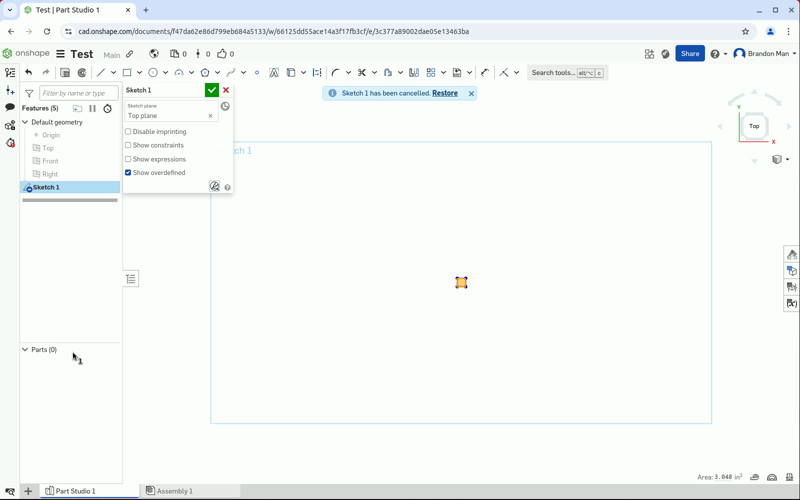
key(shift+y)
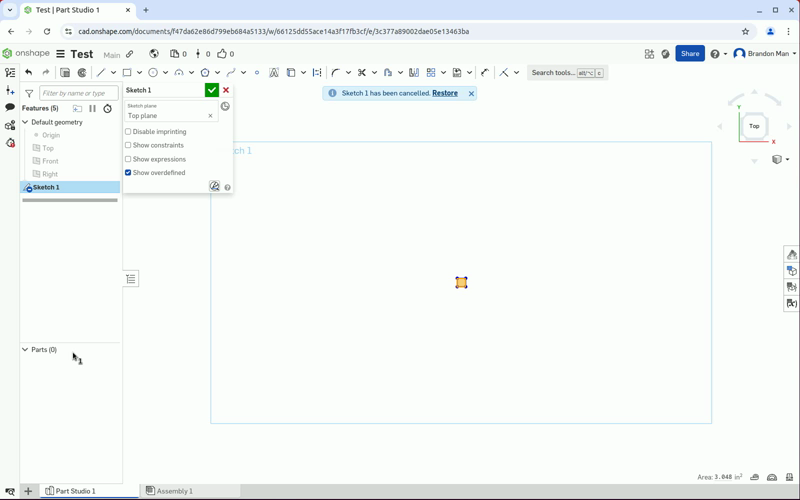
key(shift+e)
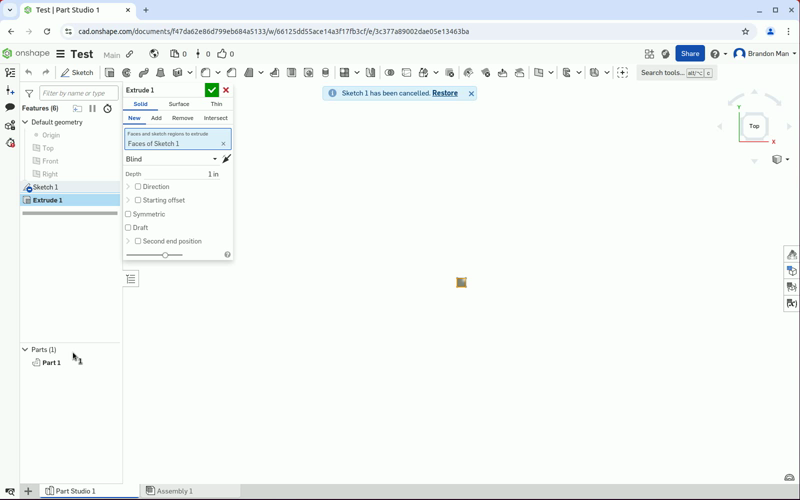
mouse_move(143, 106)
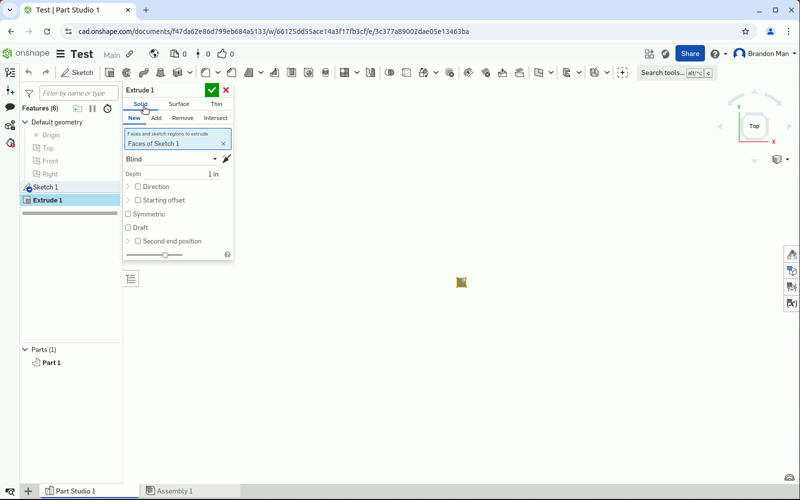
click(143, 106)
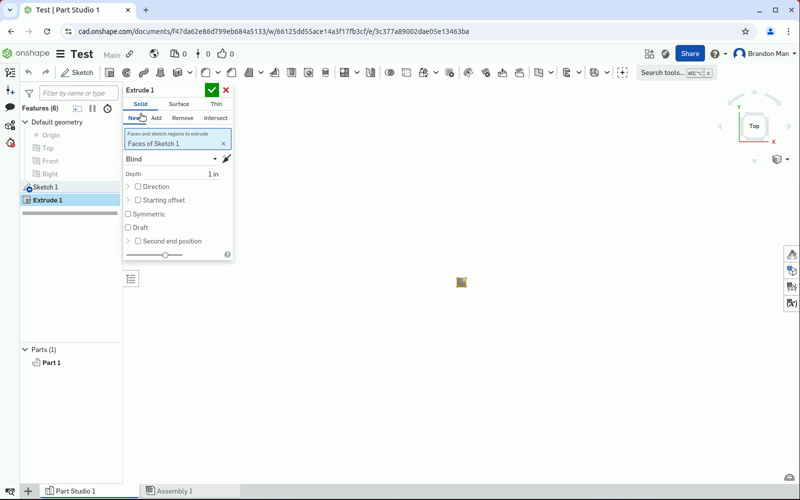
mouse_move(137, 120)
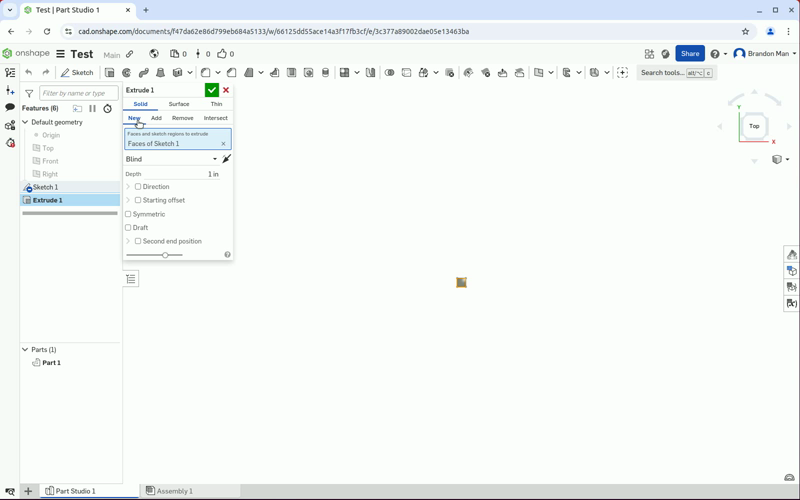
click(137, 120)
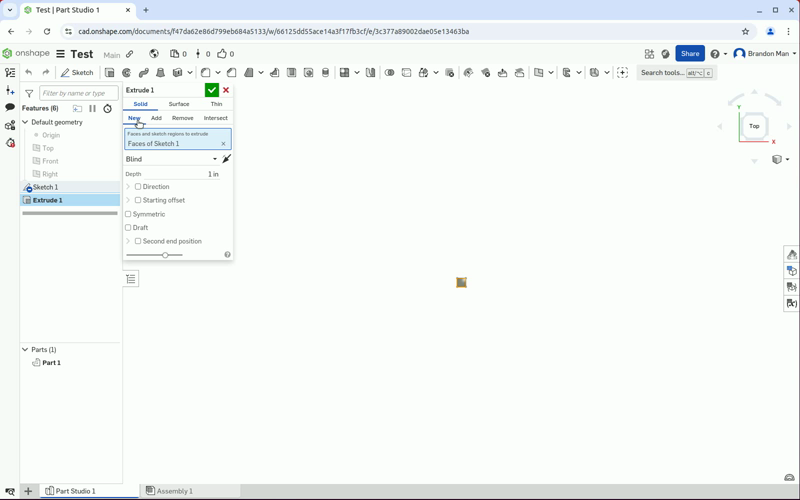
key(tab, 4)
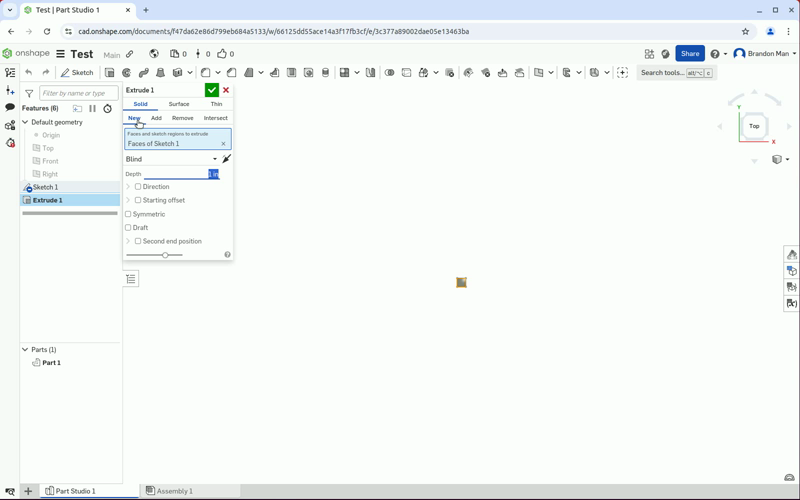
text(21.664)
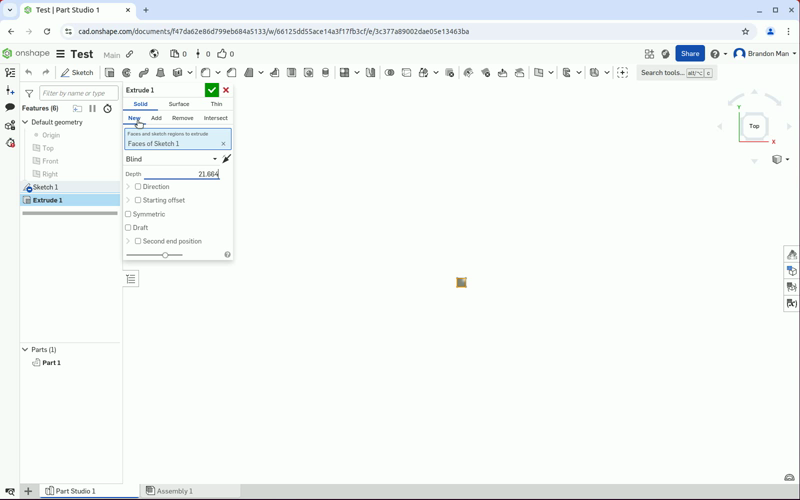
key(enter)
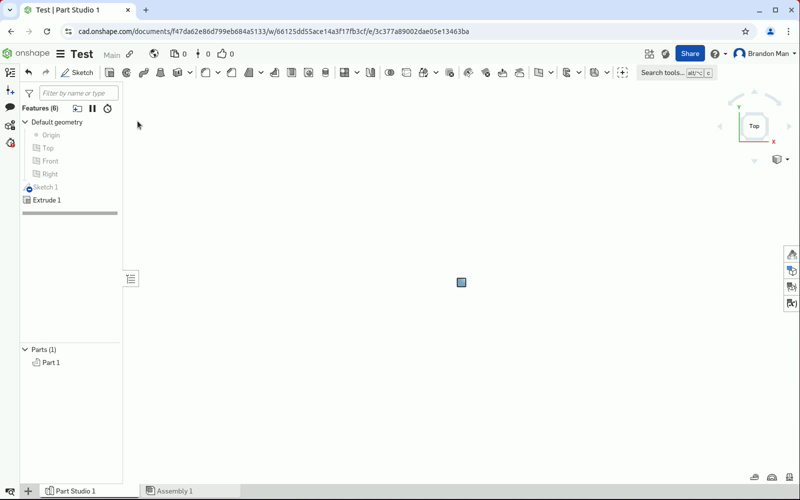
key(shift+h)
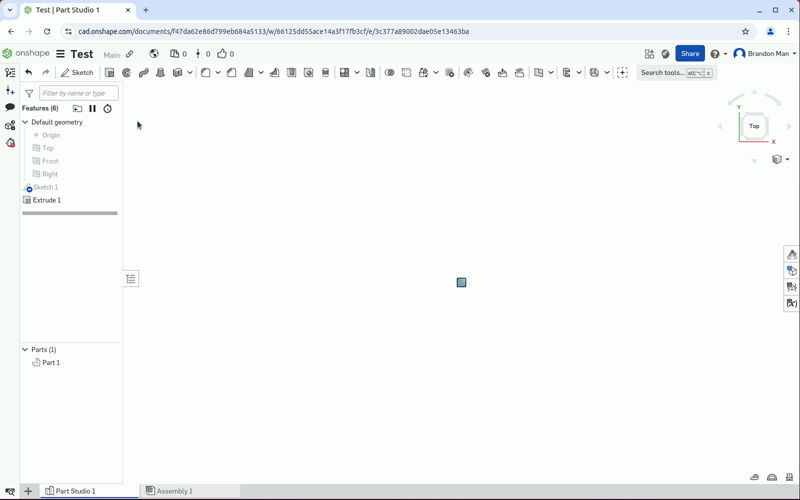
key(shift+h)
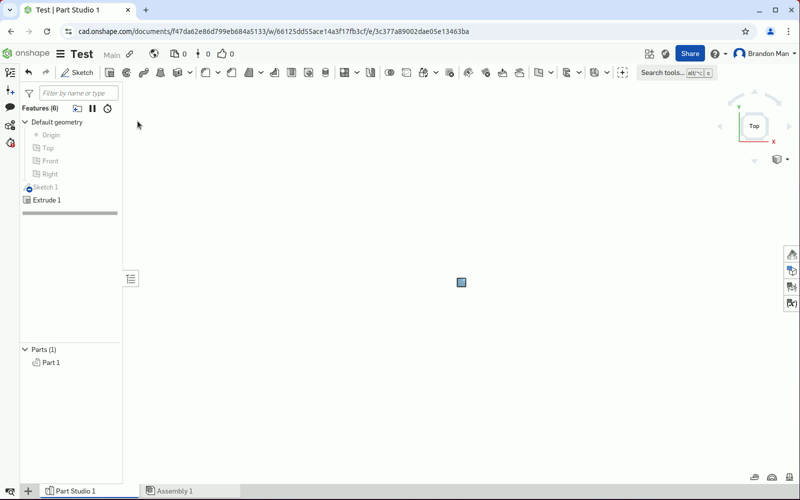
mouse_move(73, 189)
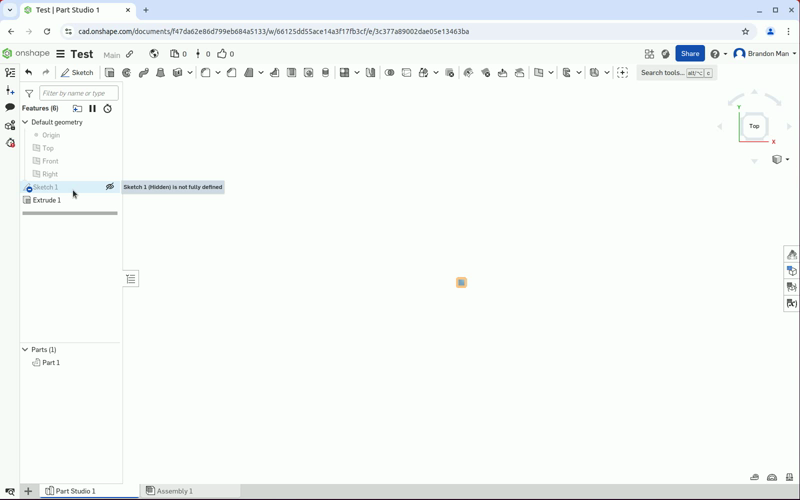
click(73, 189)
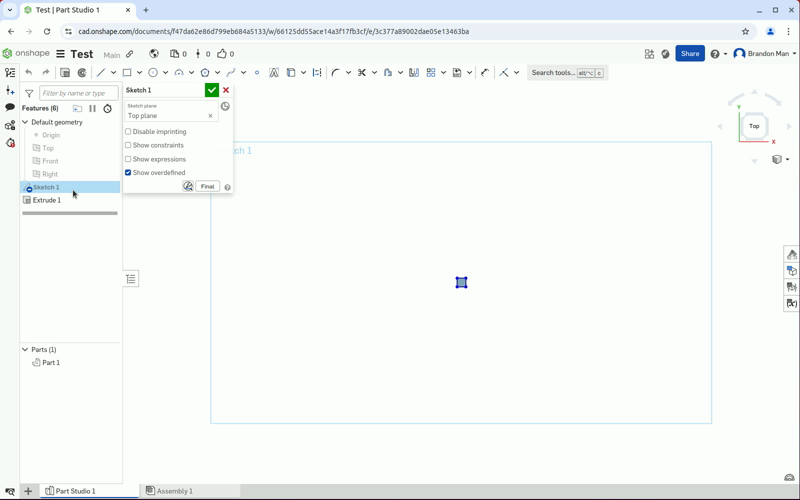
mouse_move(229, 92)
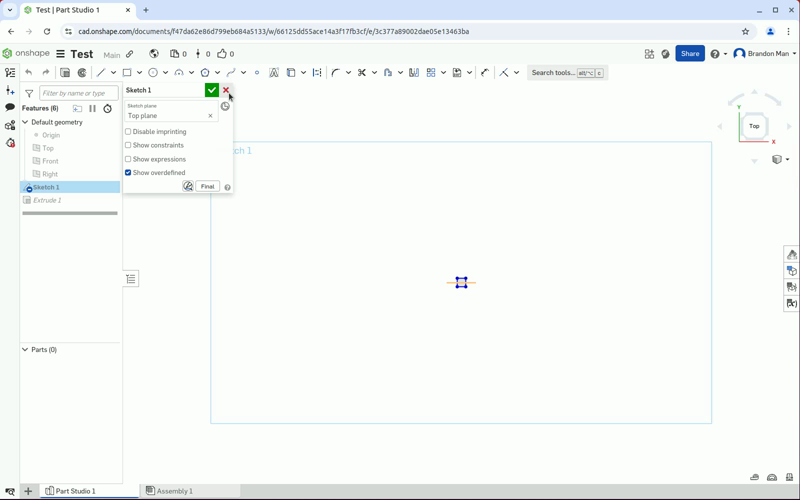
click(229, 92)
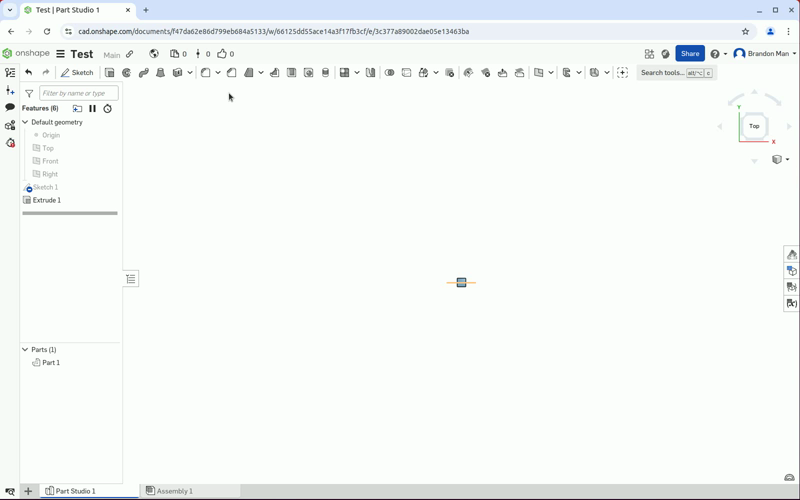
mouse_move(541, 75)
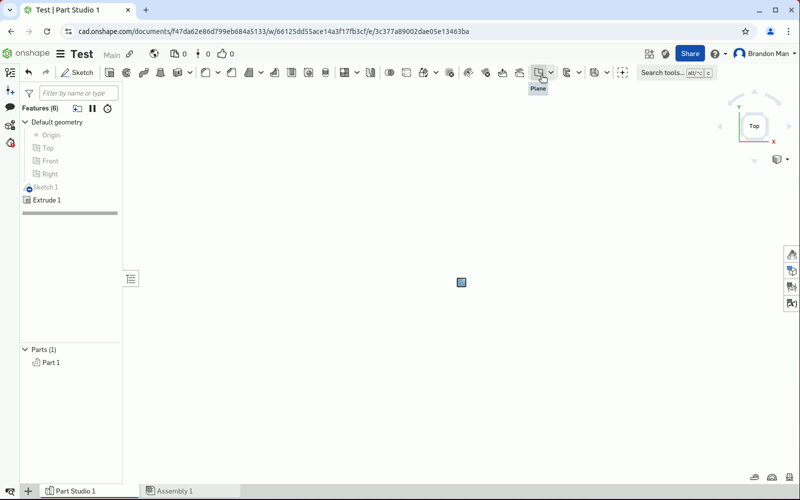
click(541, 75)
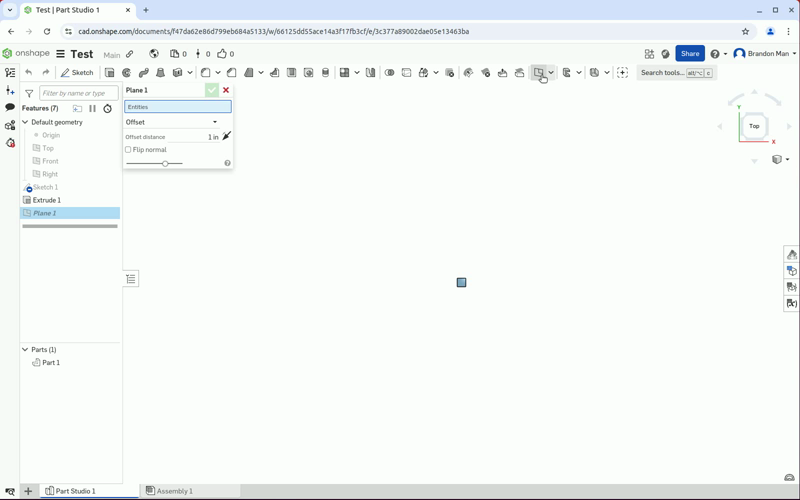
mouse_move(73, 150)
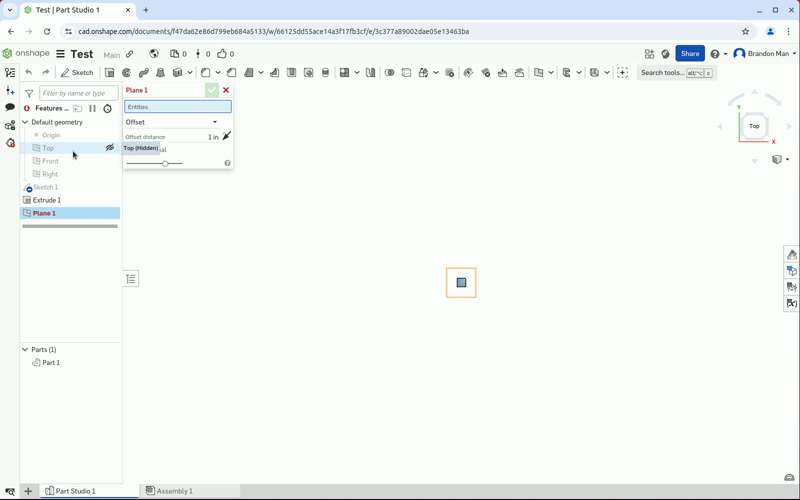
click(73, 150)
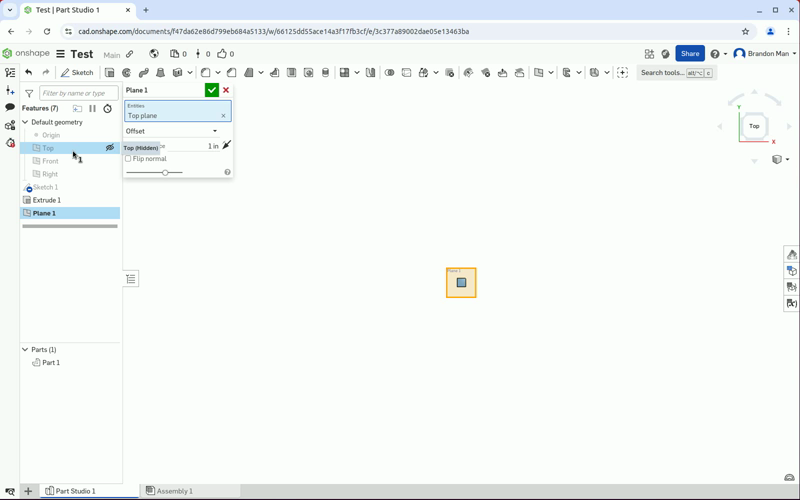
key(tab, 2)
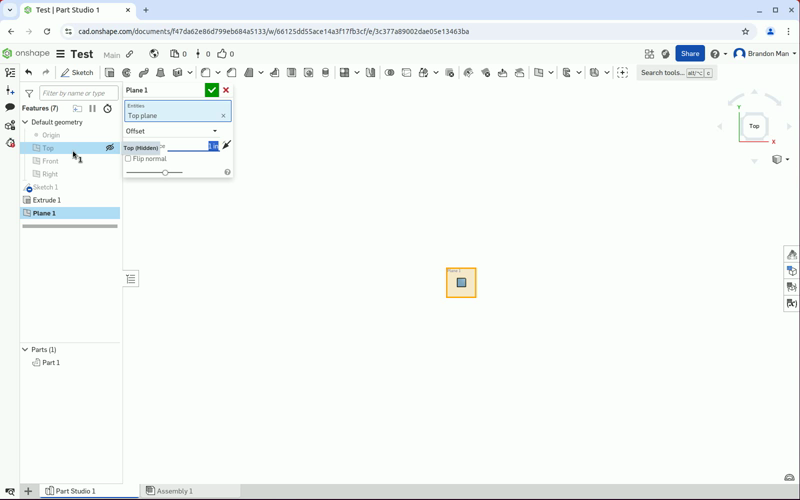
text(21.66)
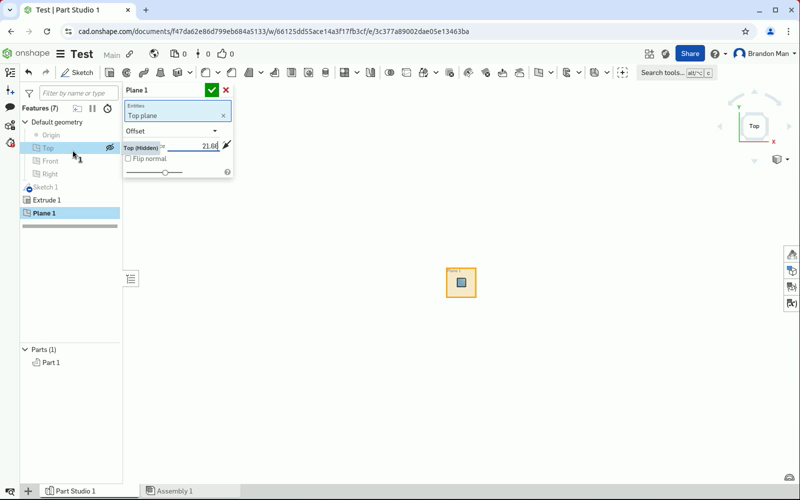
key(enter, 2)
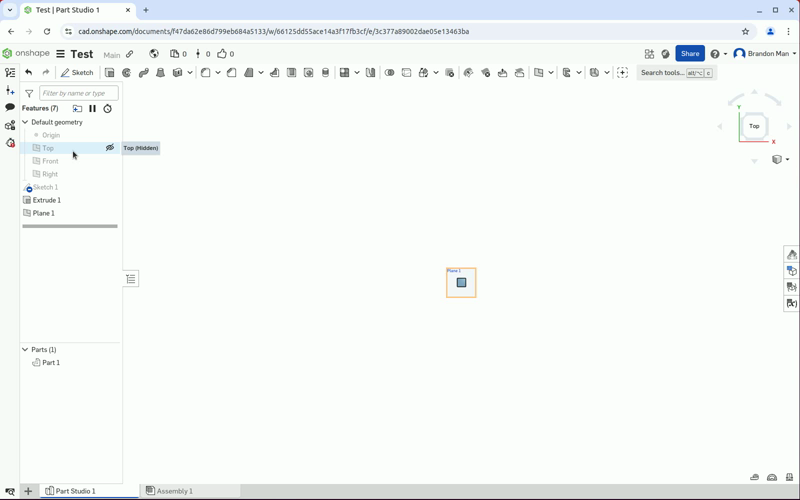
key(shift+s)
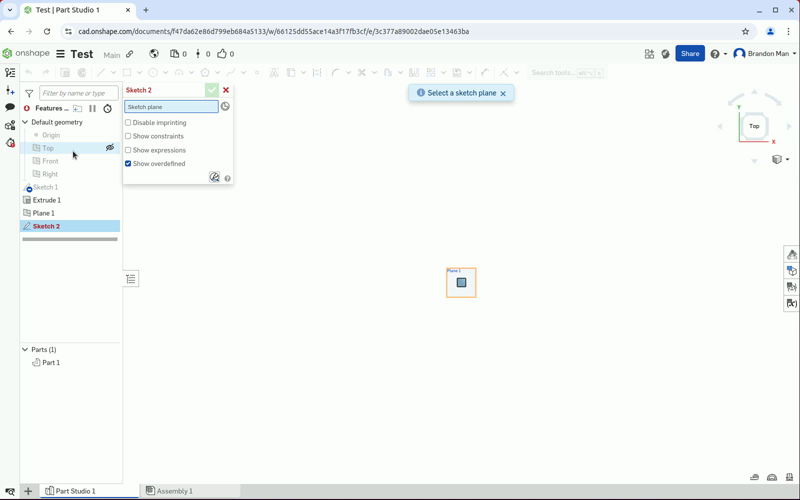
mouse_move(73, 215)
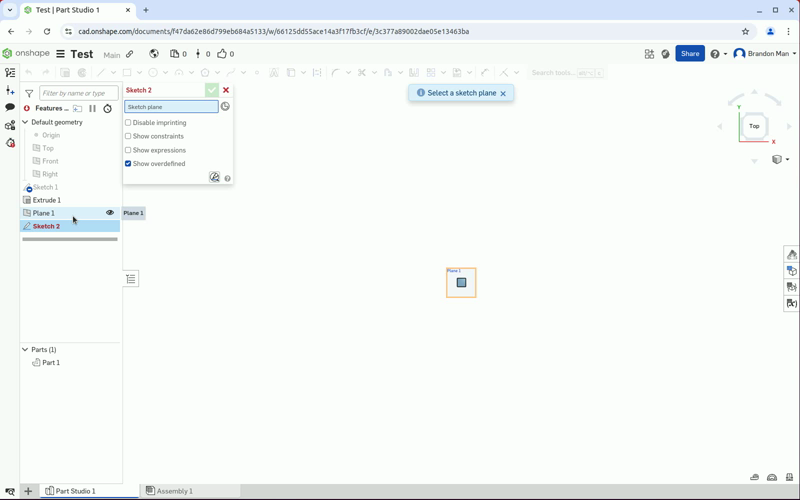
click(73, 215)
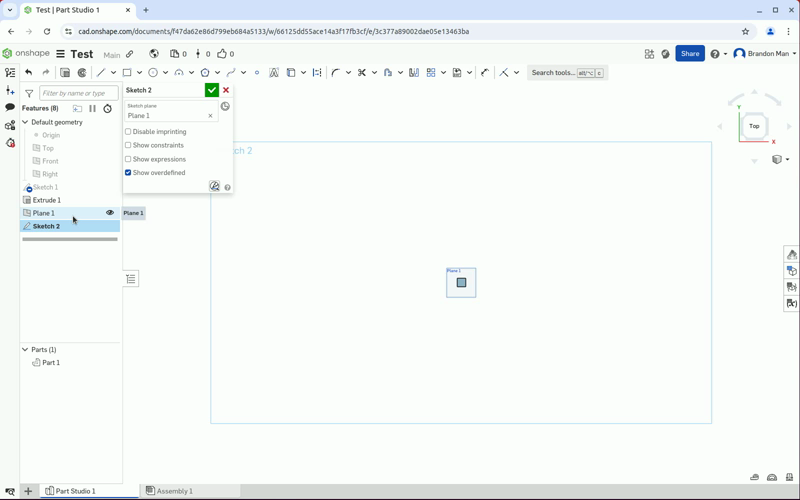
mouse_move(73, 352)
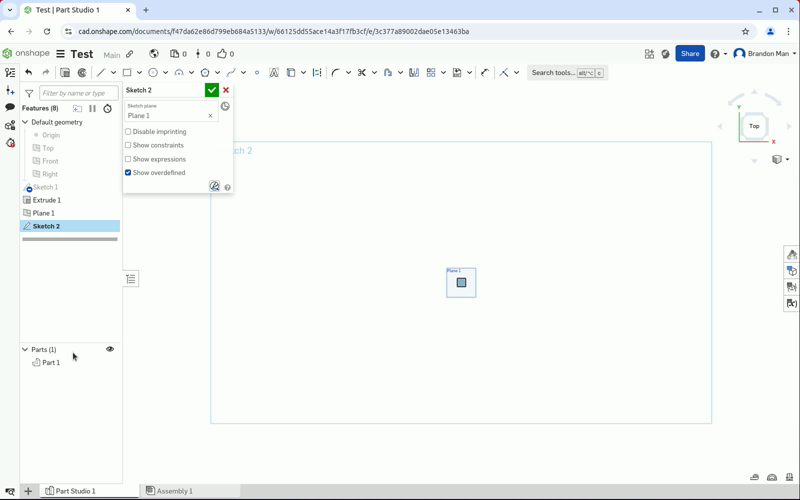
key(y)
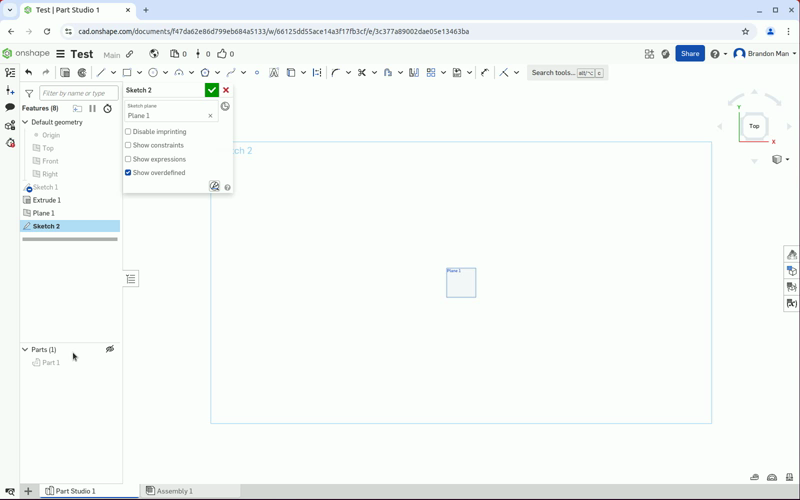
key(l)
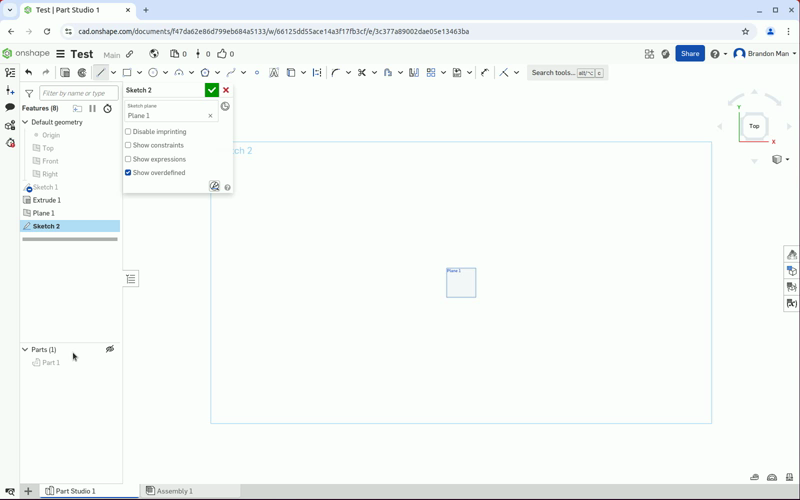
key_down(shift)
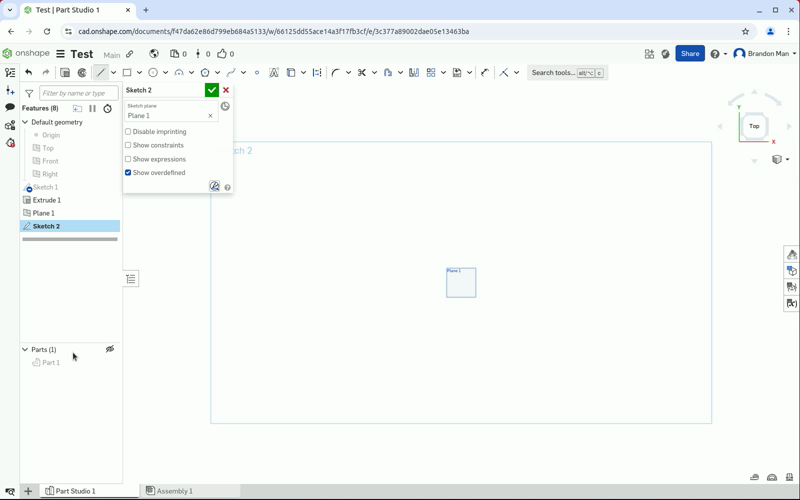
mouse_move(459, 286)
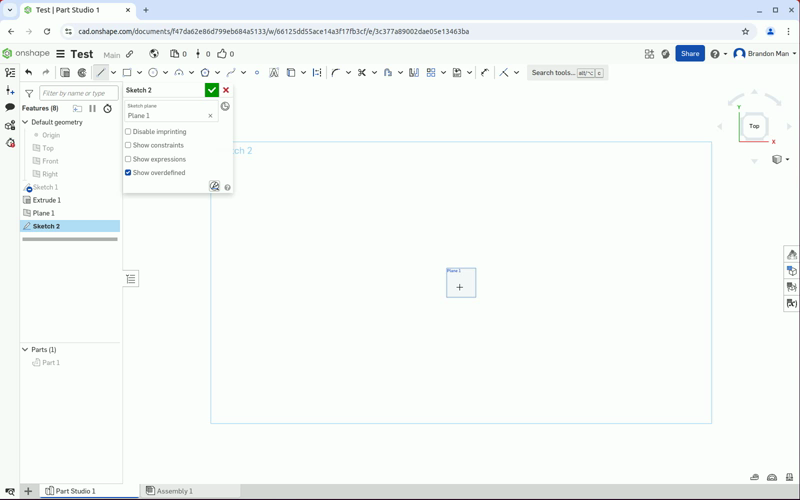
click(459, 286)
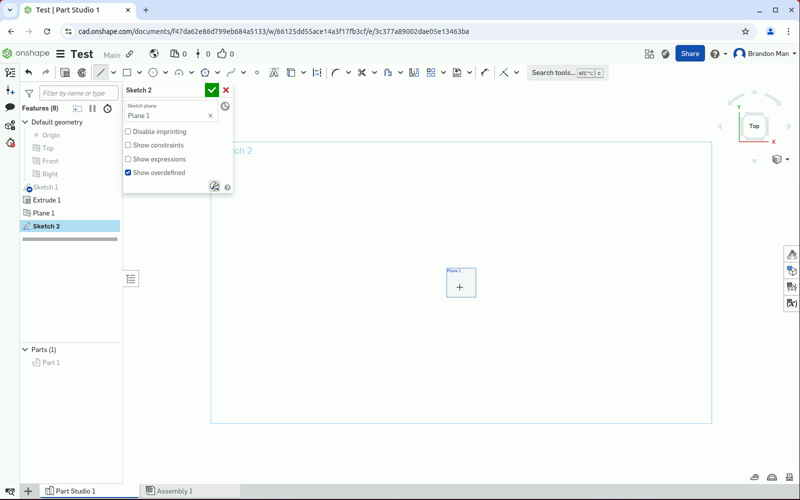
key_up(shift)
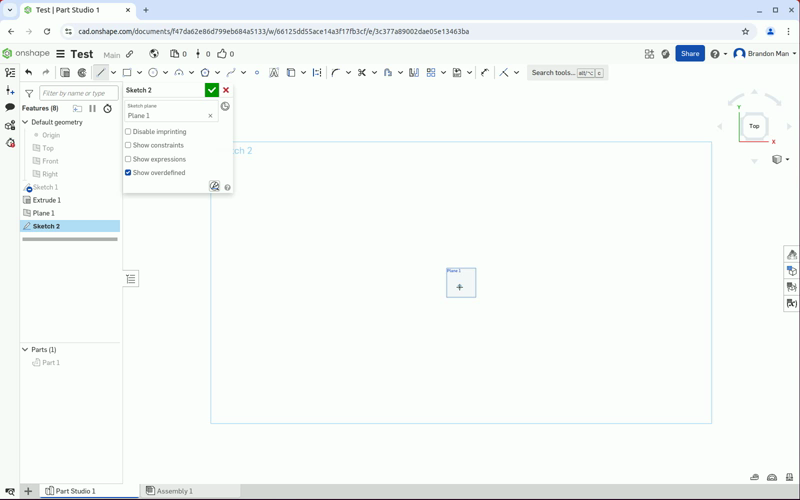
key_down(shift)
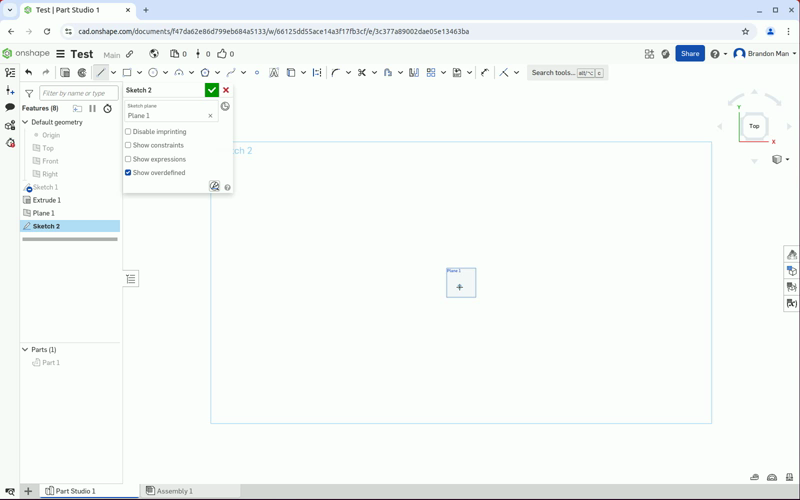
mouse_move(489, 286)
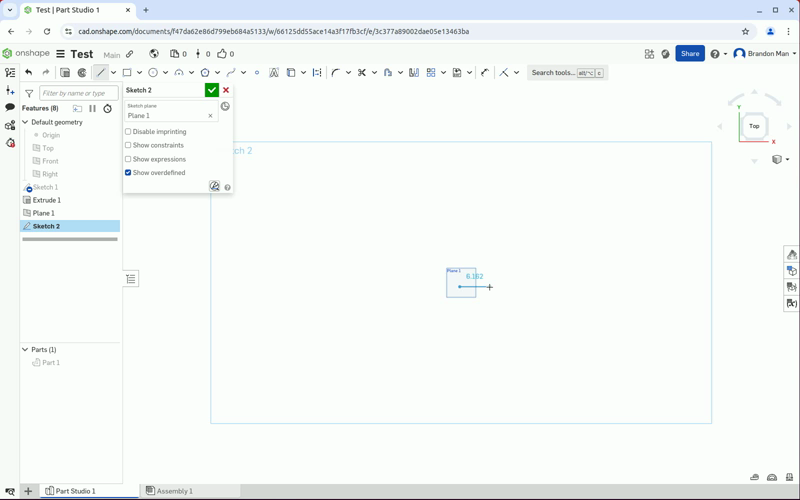
mouse_move(462, 286)
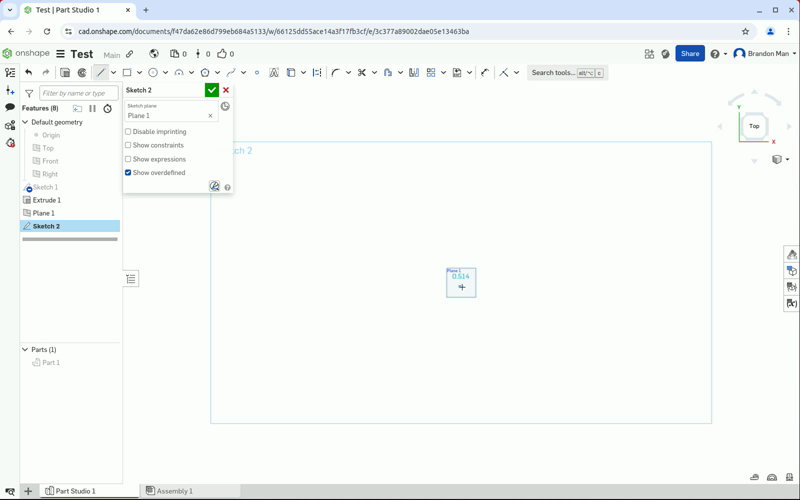
scroll(6)
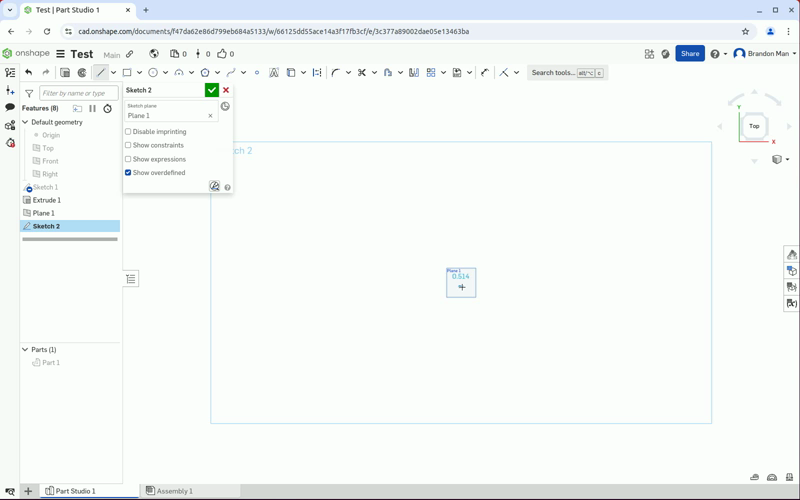
scroll(6)
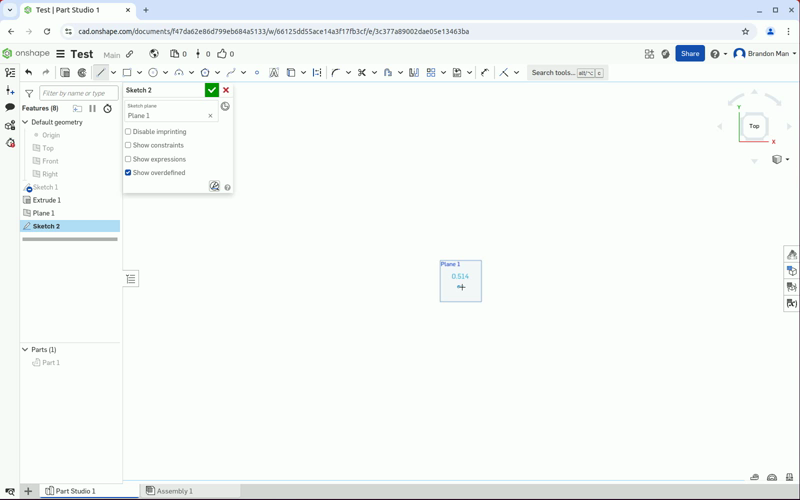
scroll(6)
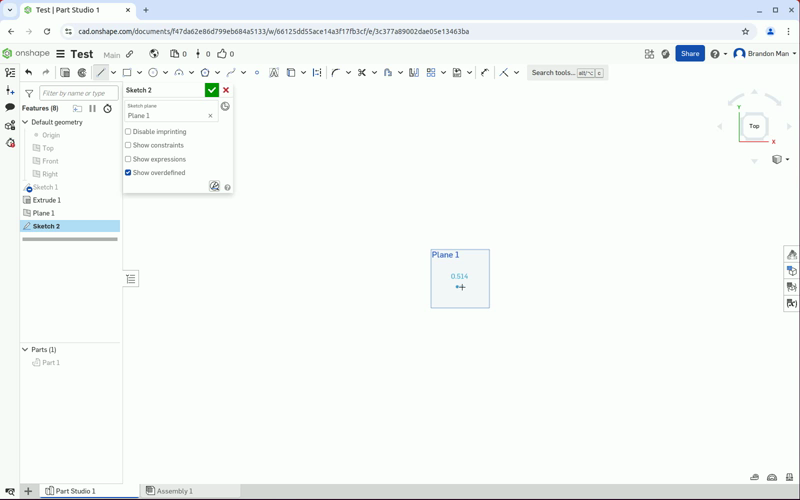
scroll(6)
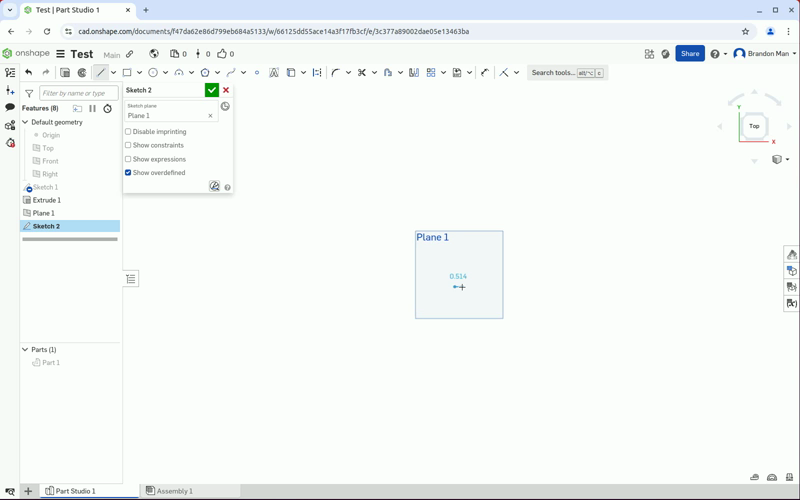
scroll(6)
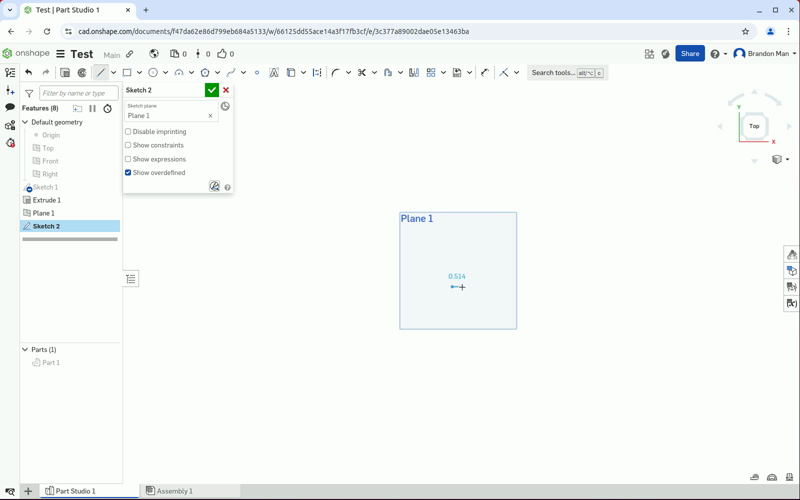
scroll(6)
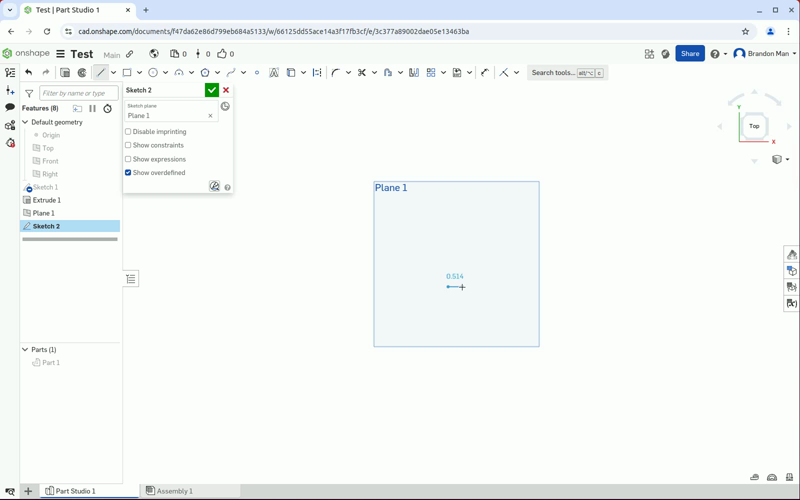
scroll(6)
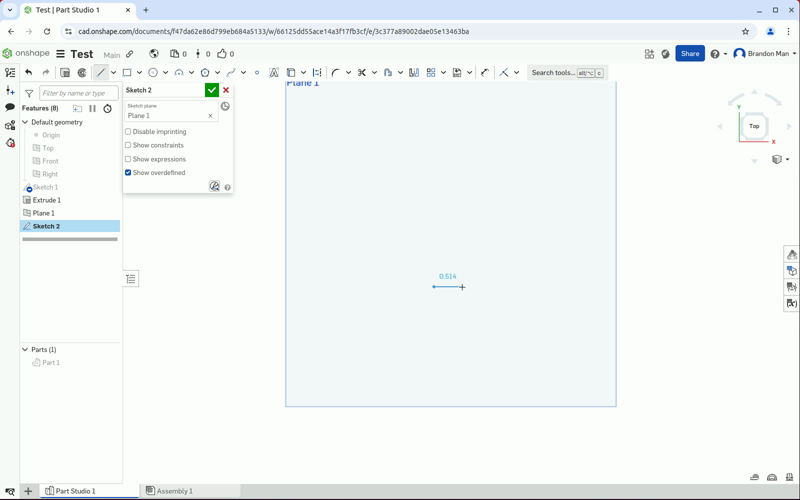
click(462, 286)
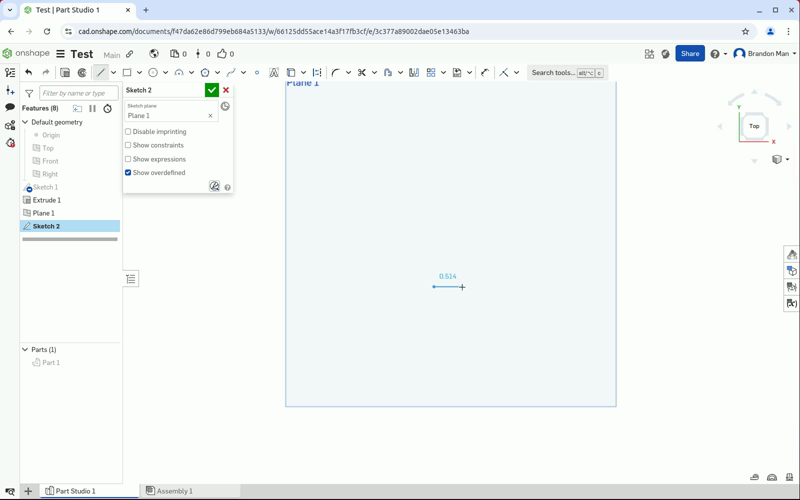
scroll(-6)
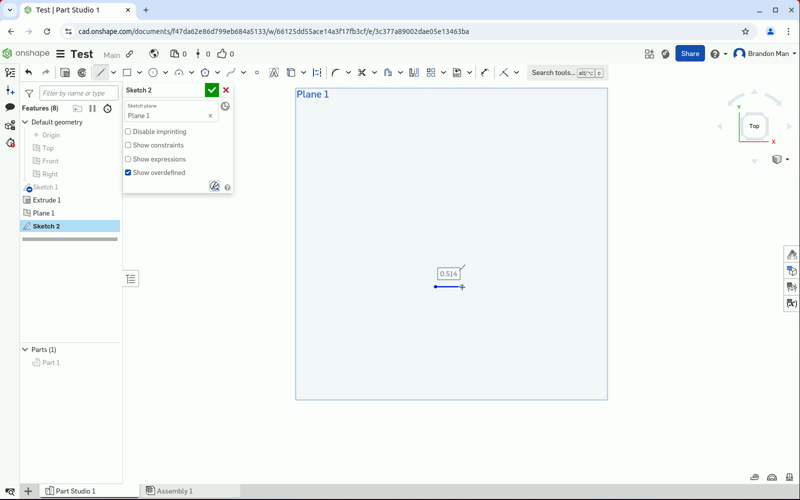
scroll(-6)
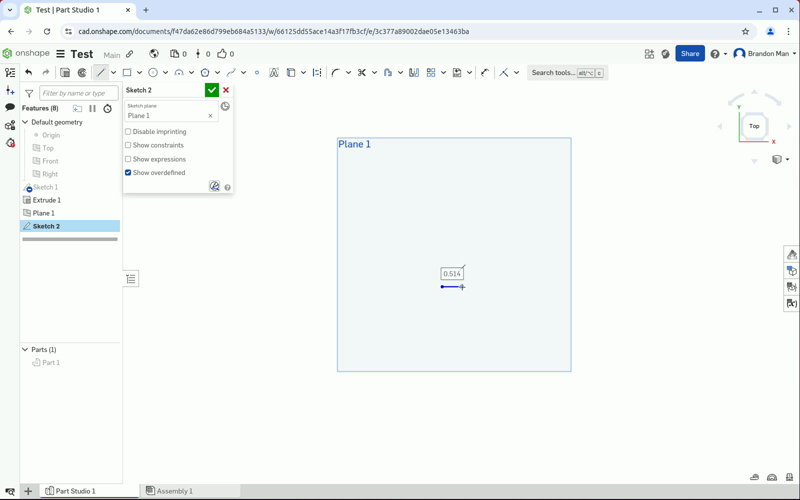
scroll(-6)
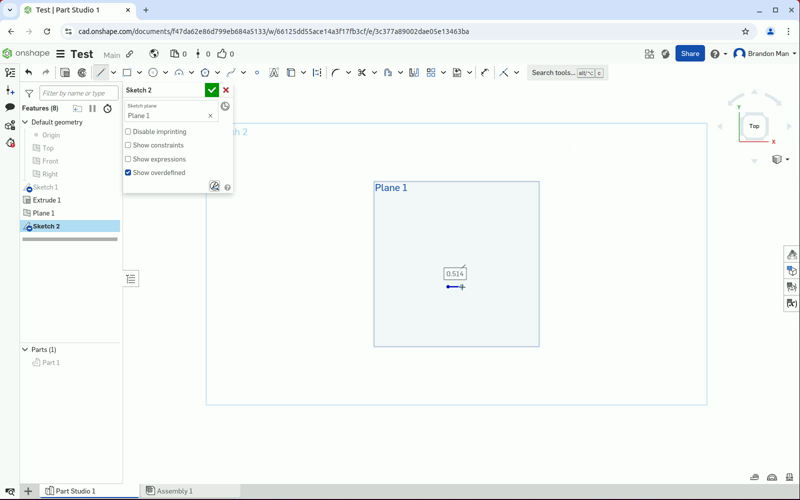
scroll(-6)
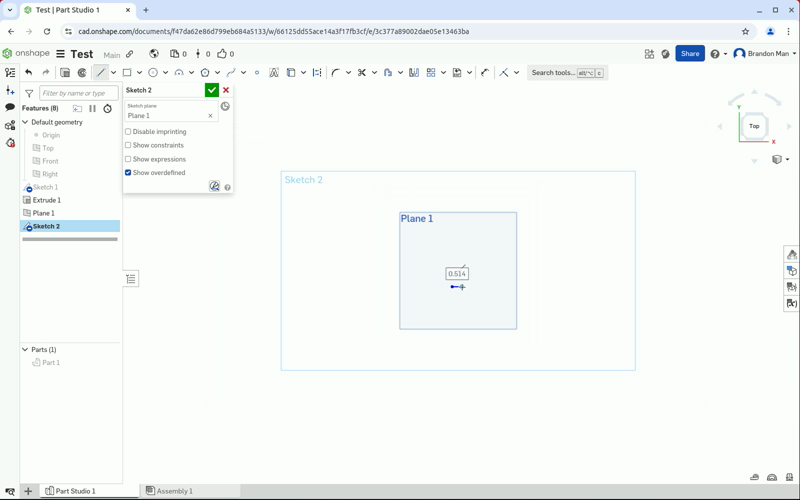
scroll(-6)
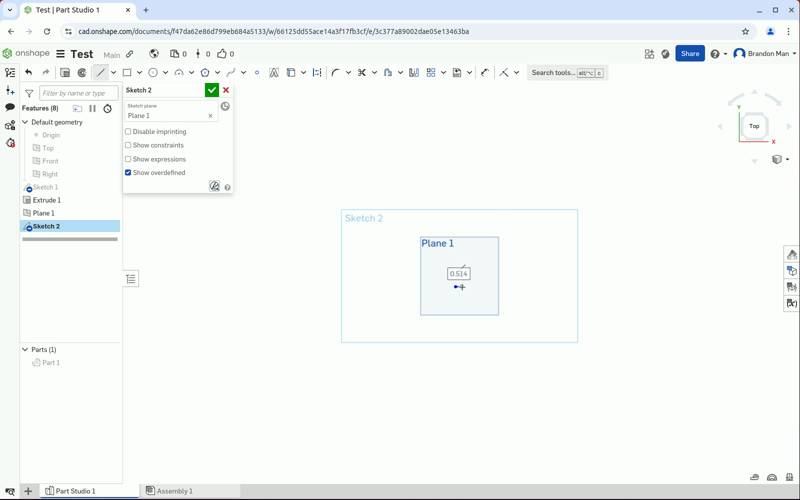
scroll(-6)
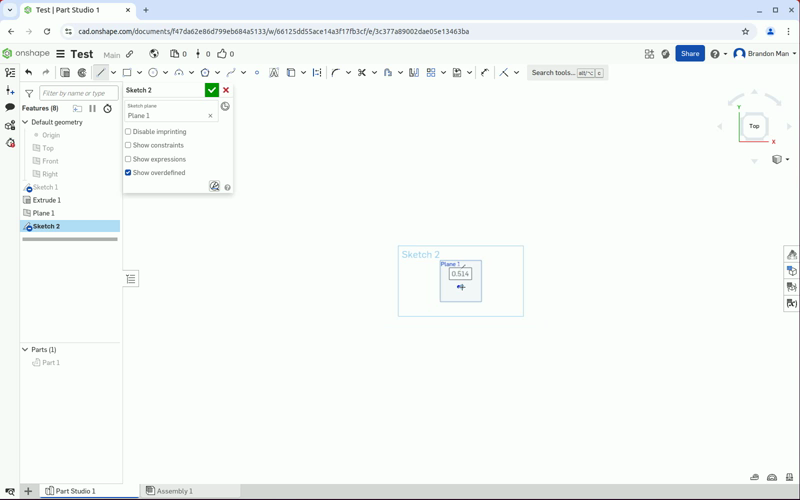
scroll(-6)
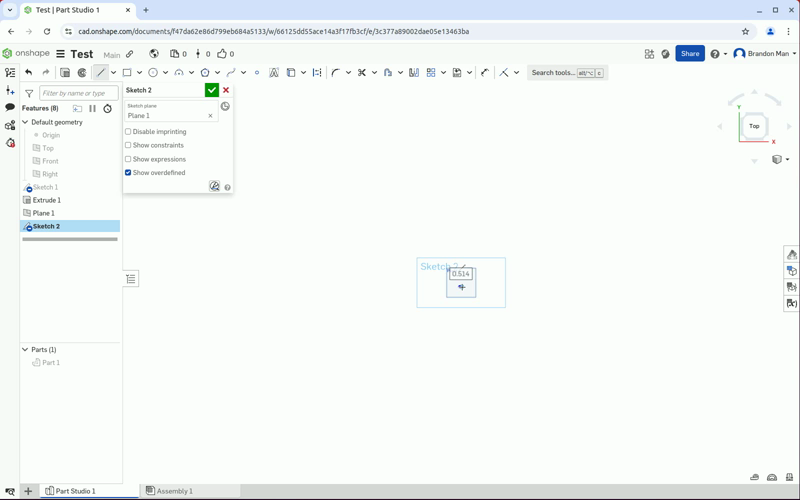
key_up(shift)
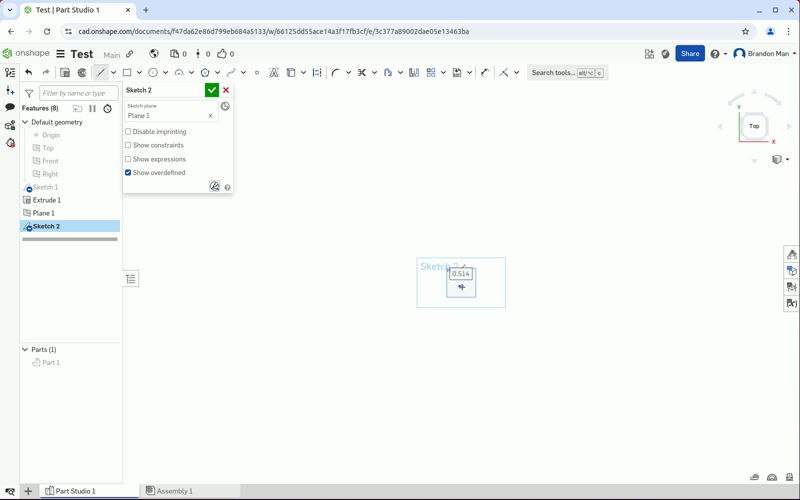
key_down(shift)
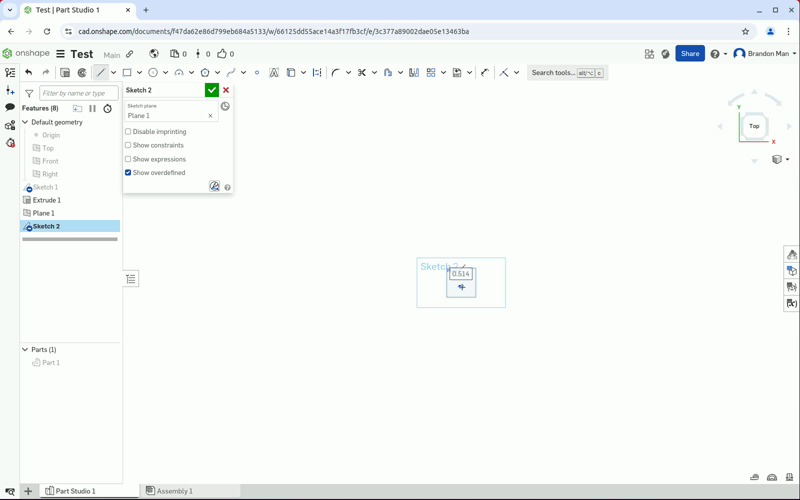
mouse_move(492, 286)
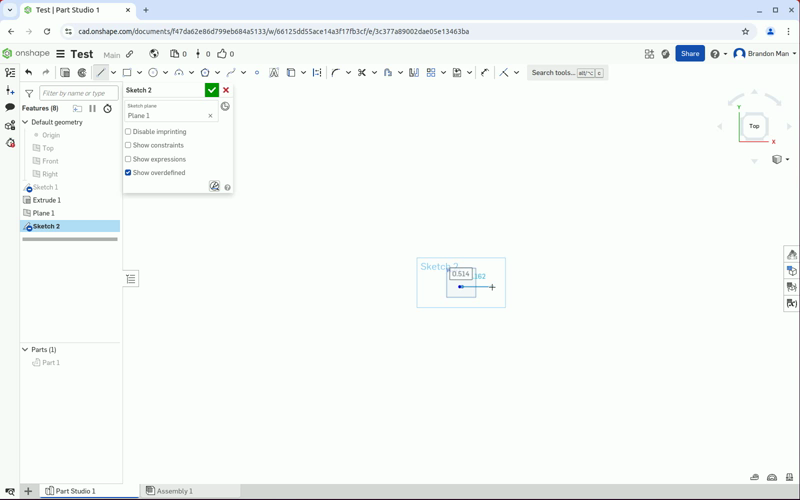
mouse_move(462, 278)
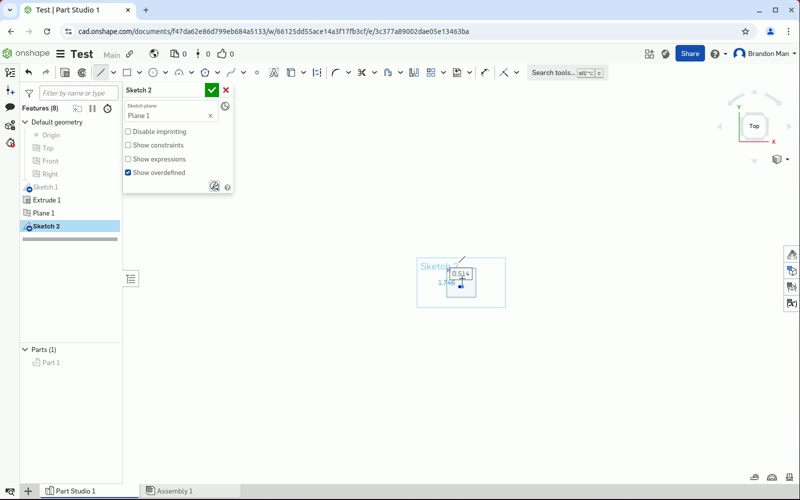
click(462, 278)
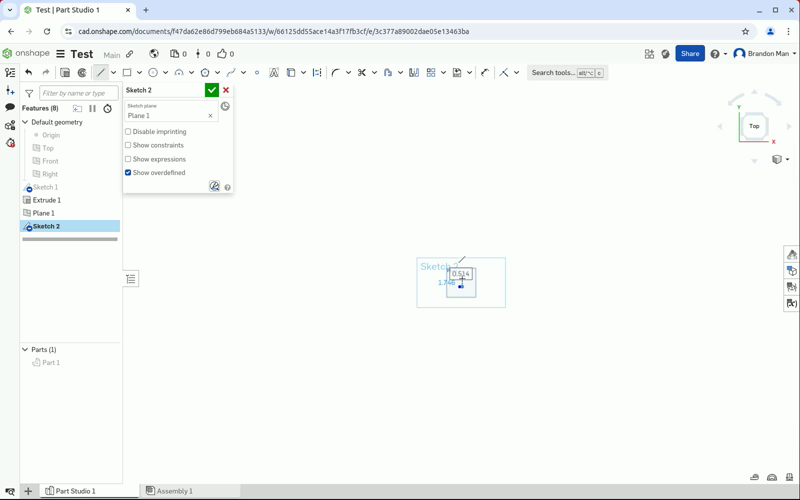
key_up(shift)
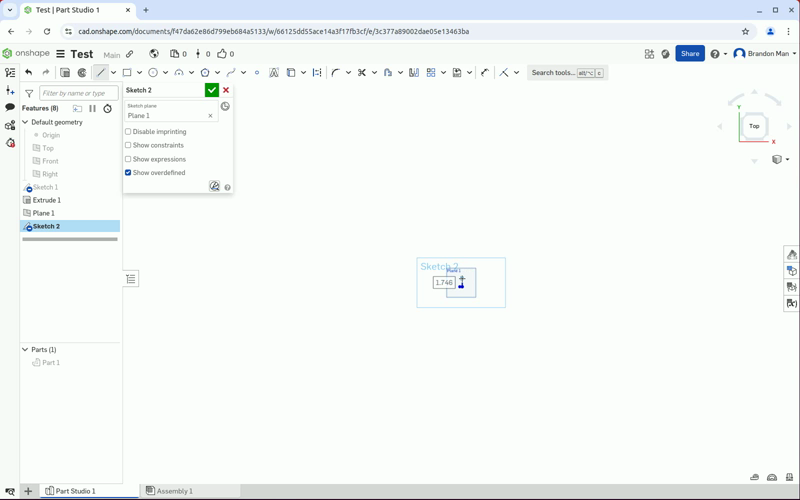
key_down(shift)
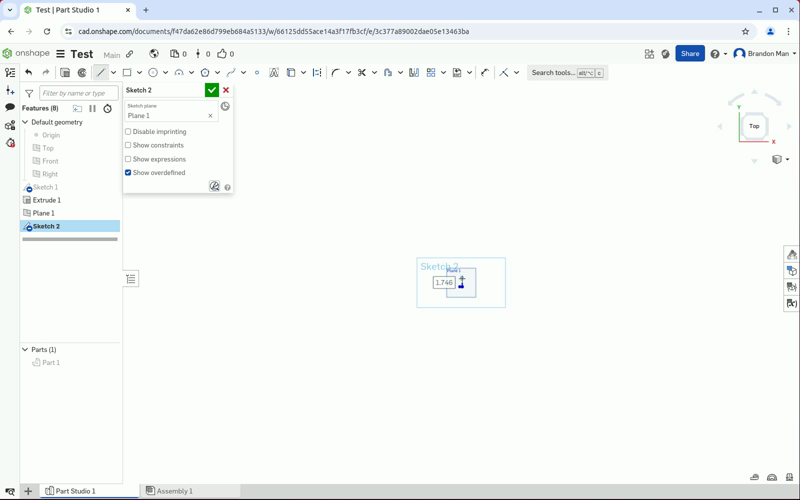
mouse_move(492, 278)
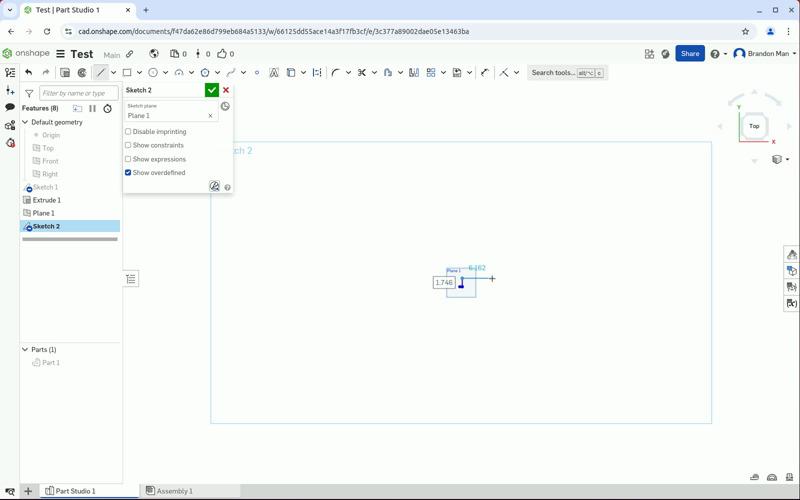
mouse_move(459, 278)
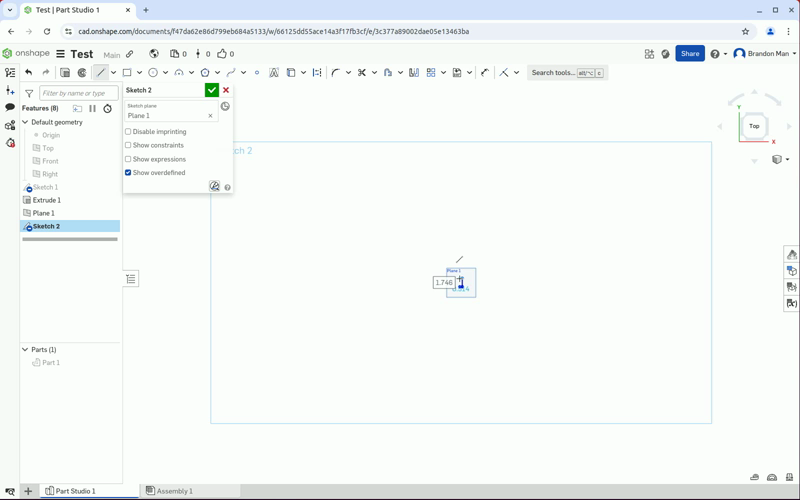
scroll(6)
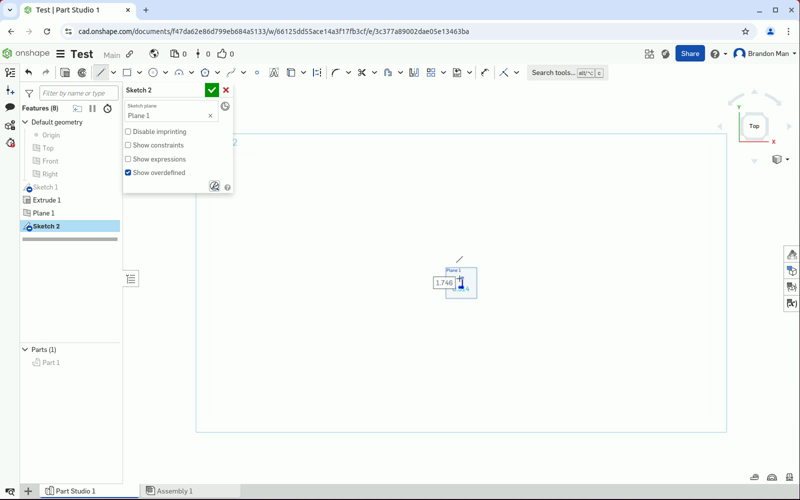
scroll(6)
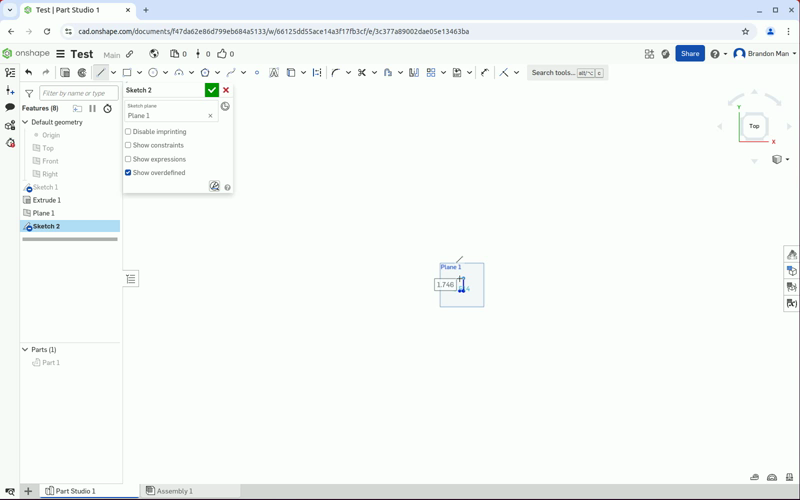
scroll(6)
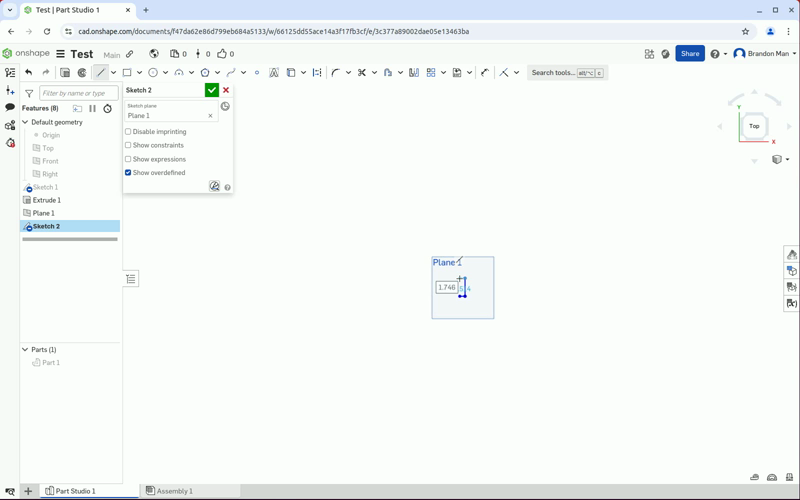
scroll(6)
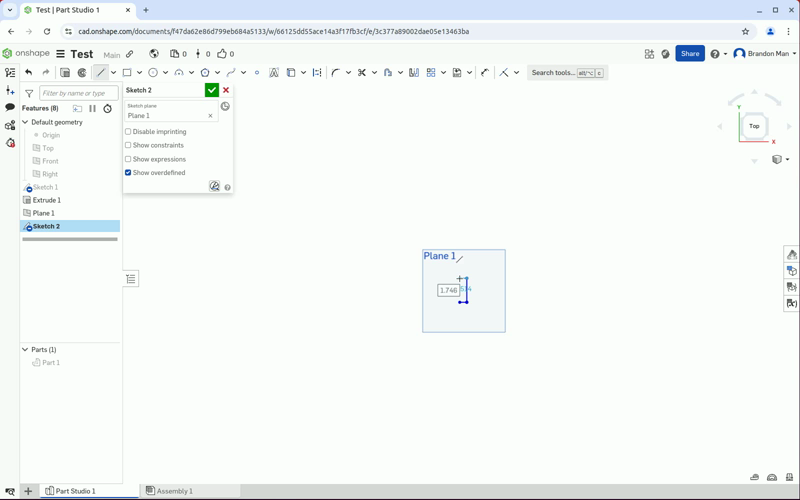
scroll(6)
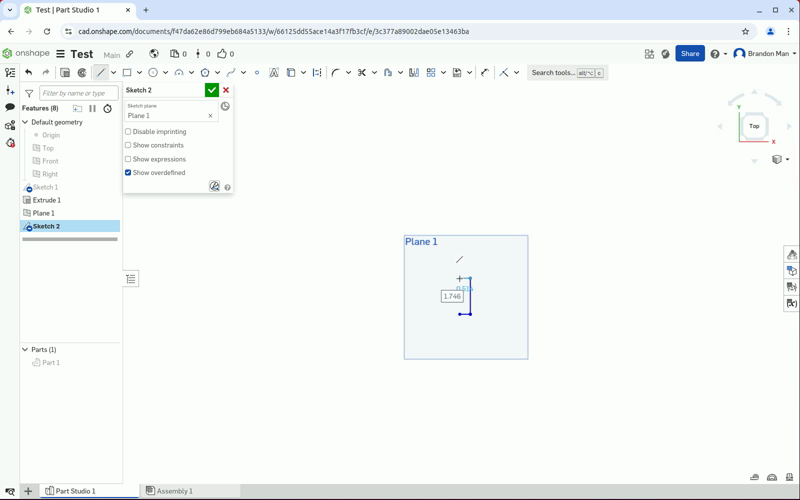
scroll(6)
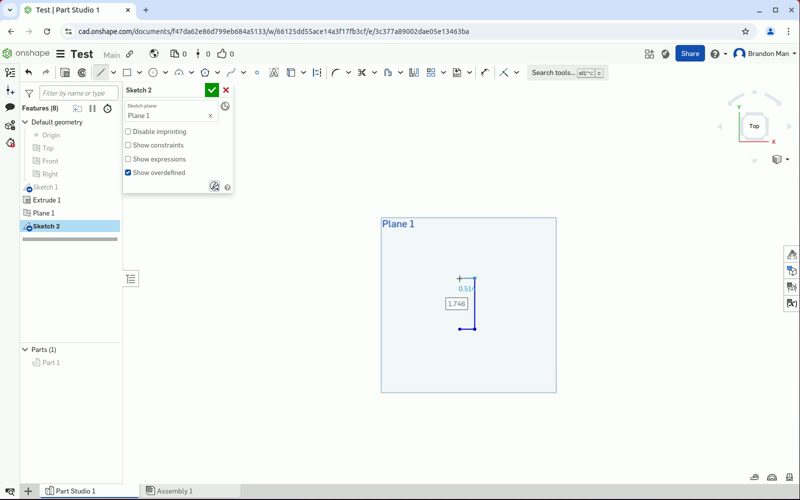
scroll(6)
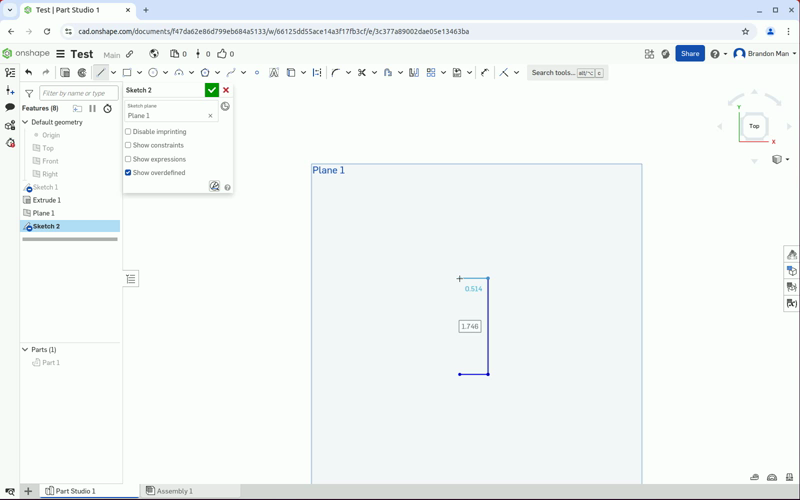
click(459, 278)
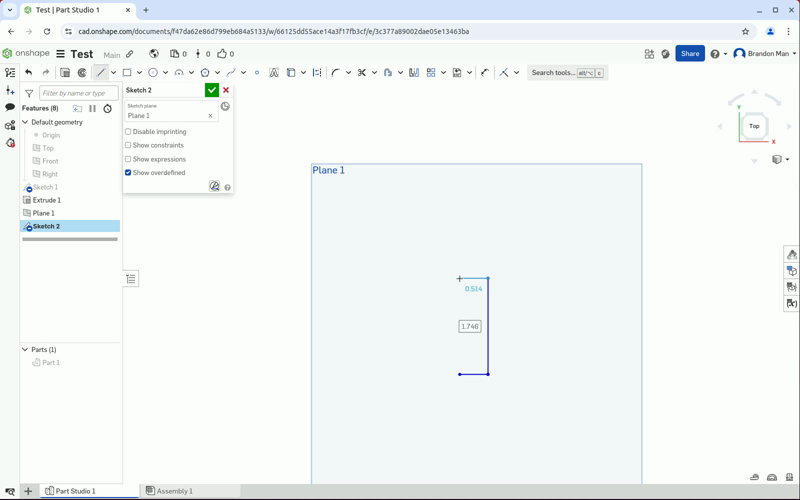
scroll(-6)
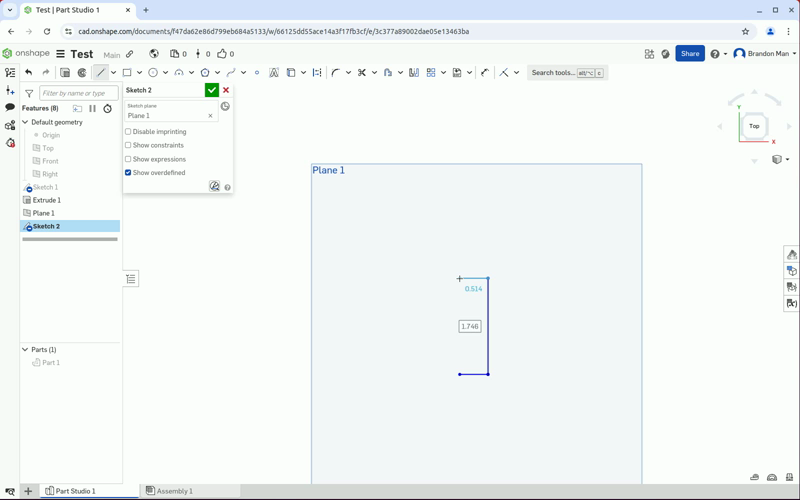
scroll(-6)
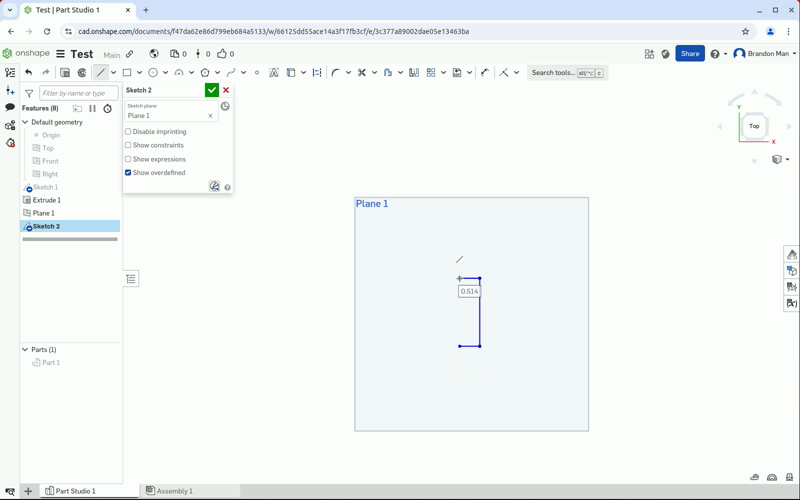
scroll(-6)
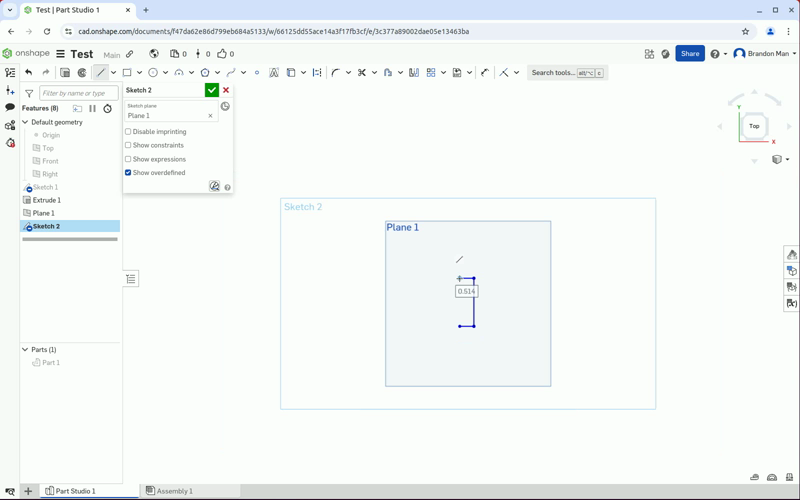
scroll(-6)
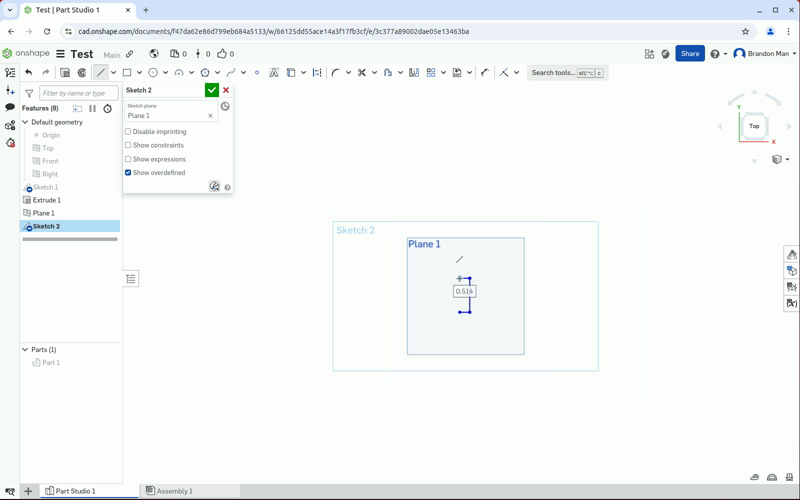
scroll(-6)
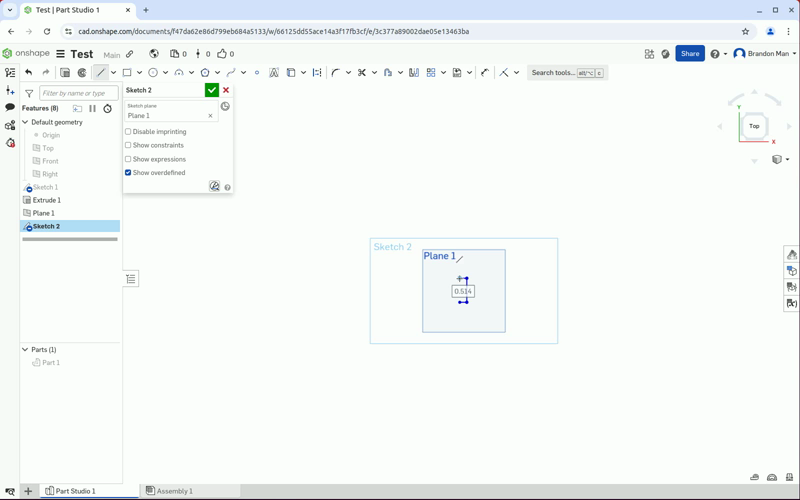
scroll(-6)
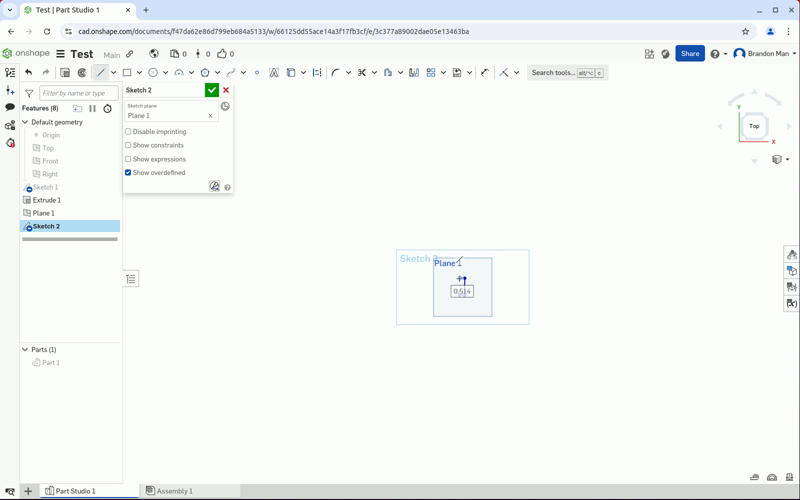
scroll(-6)
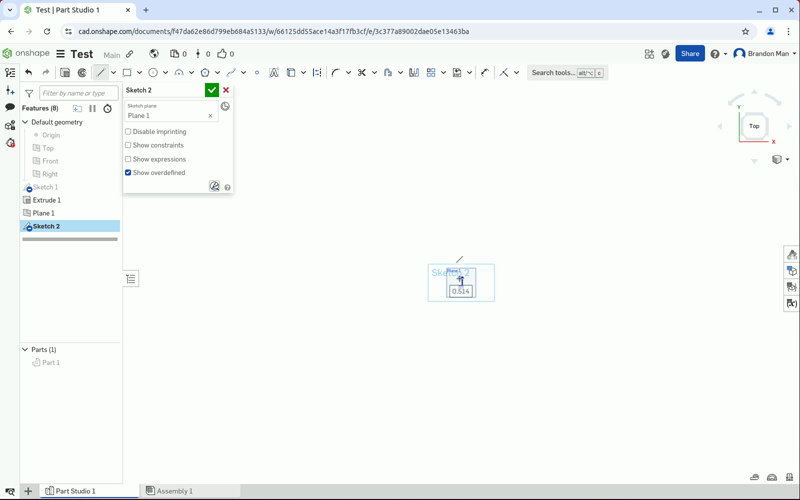
key_up(shift)
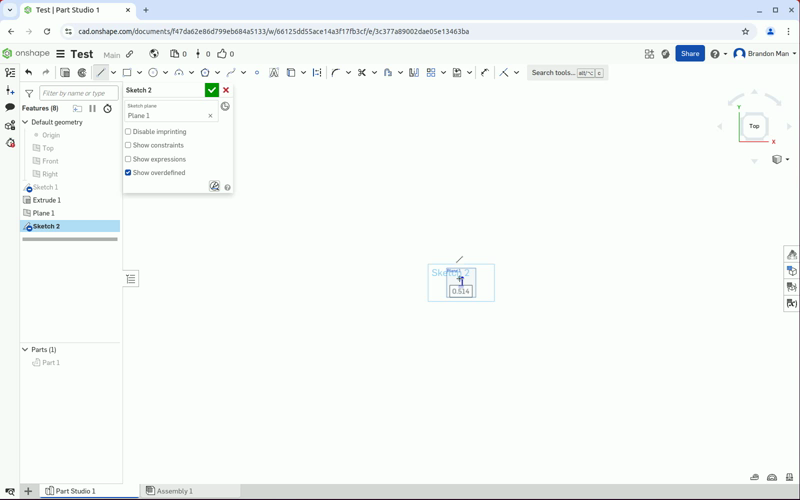
mouse_move(489, 278)
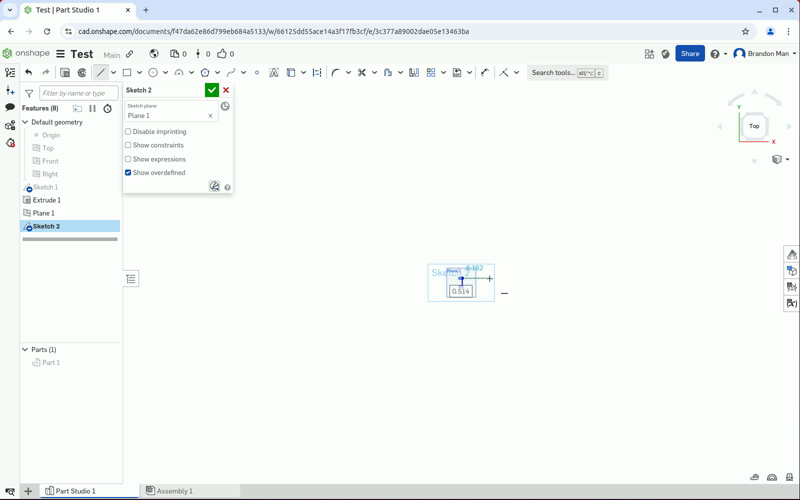
key_down(shift)
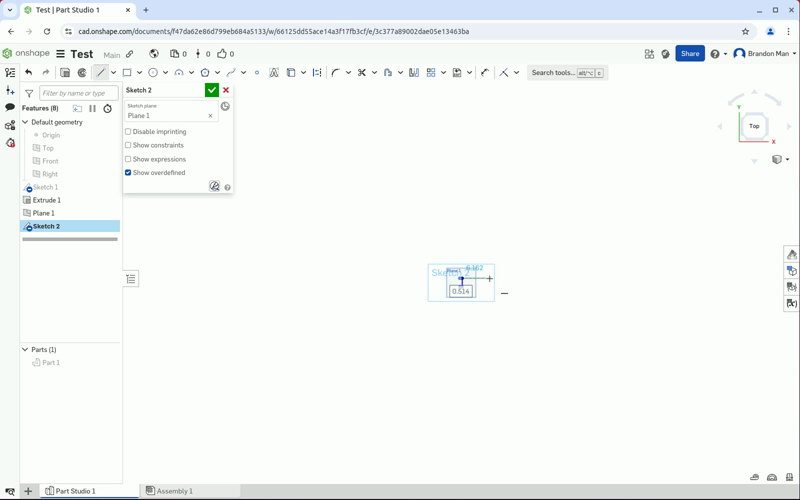
mouse_move(459, 286)
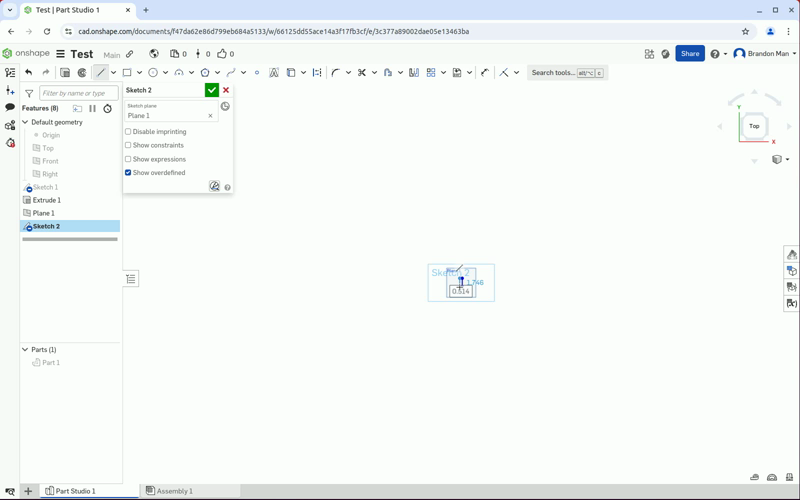
scroll(6)
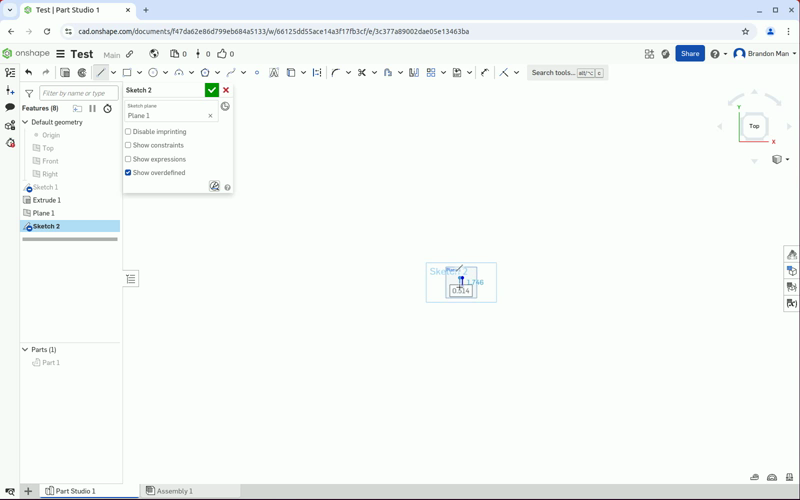
scroll(6)
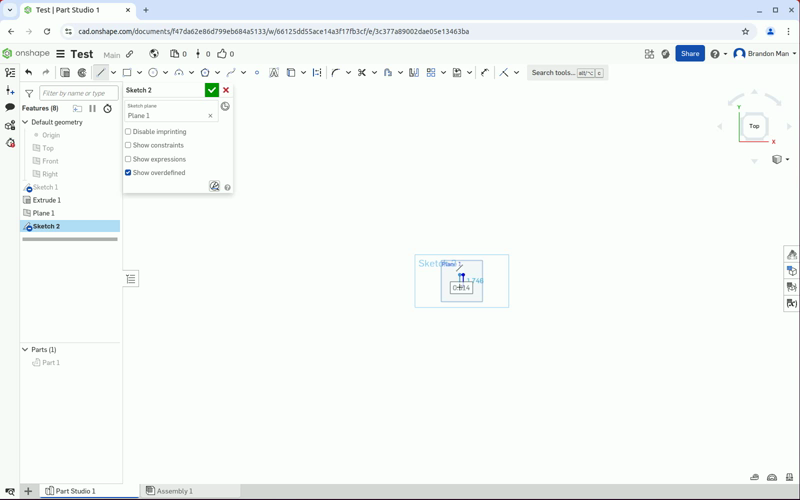
scroll(6)
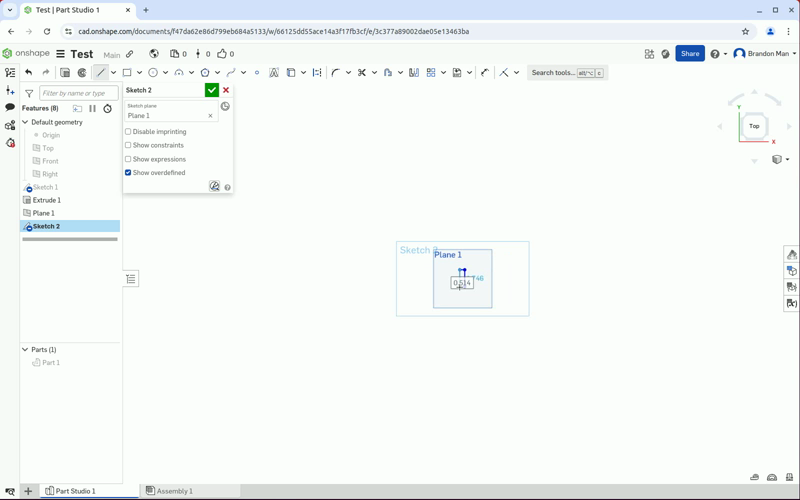
scroll(6)
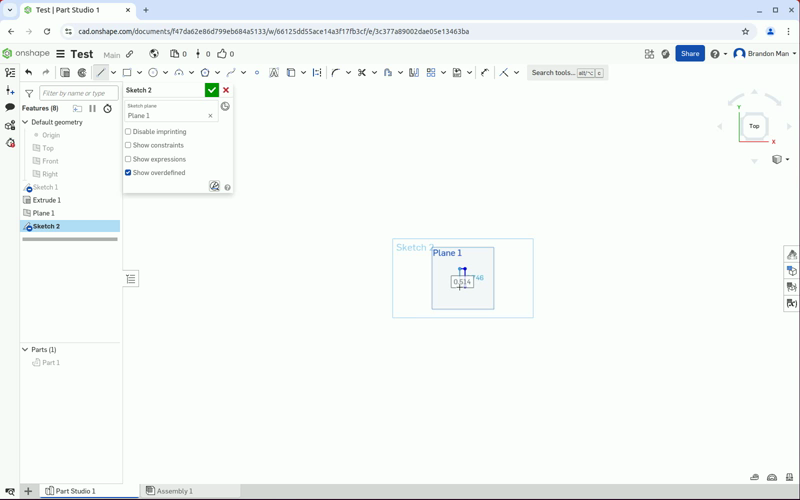
scroll(6)
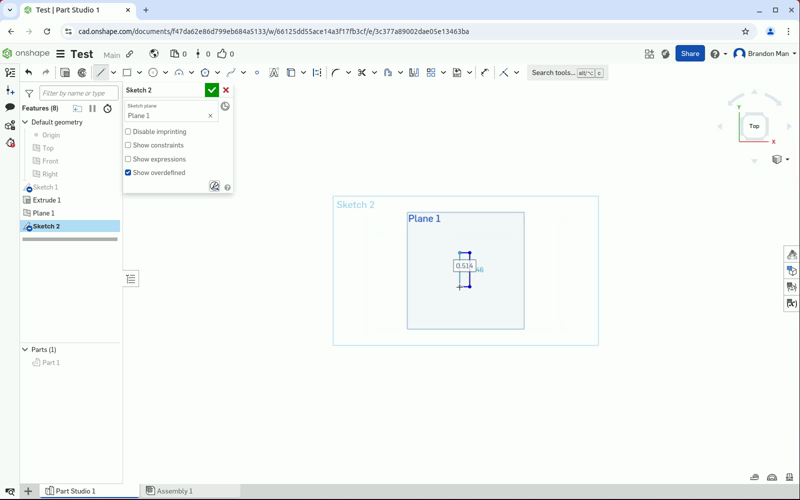
scroll(6)
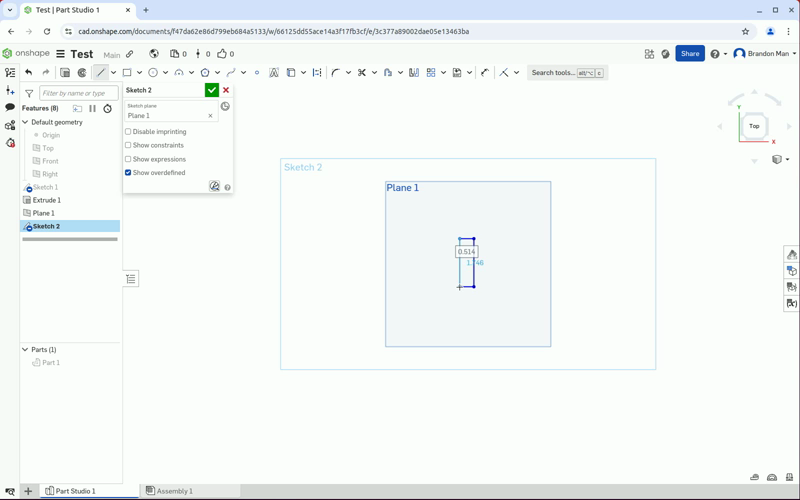
scroll(6)
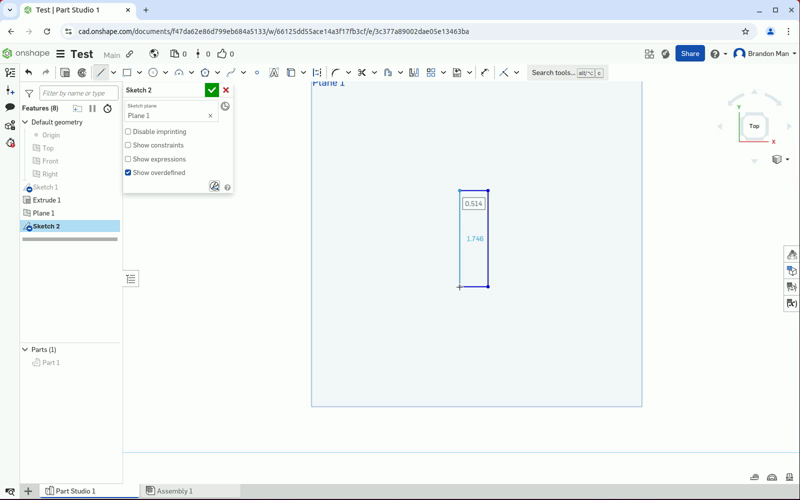
key_up(shift)
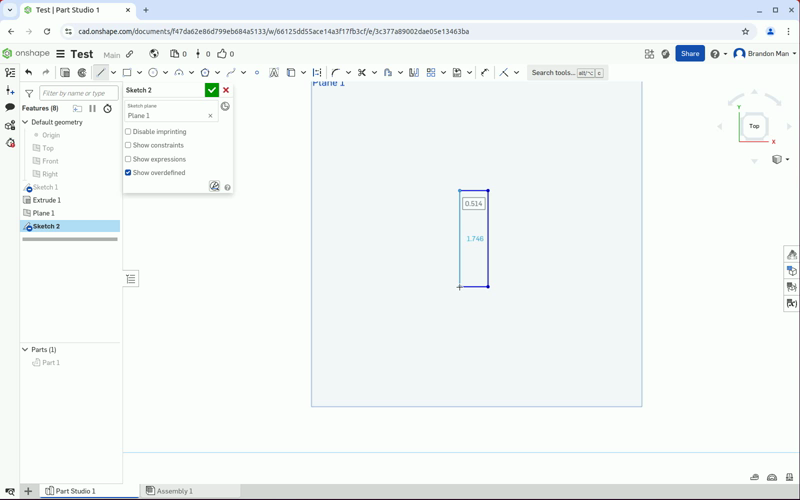
click(459, 286)
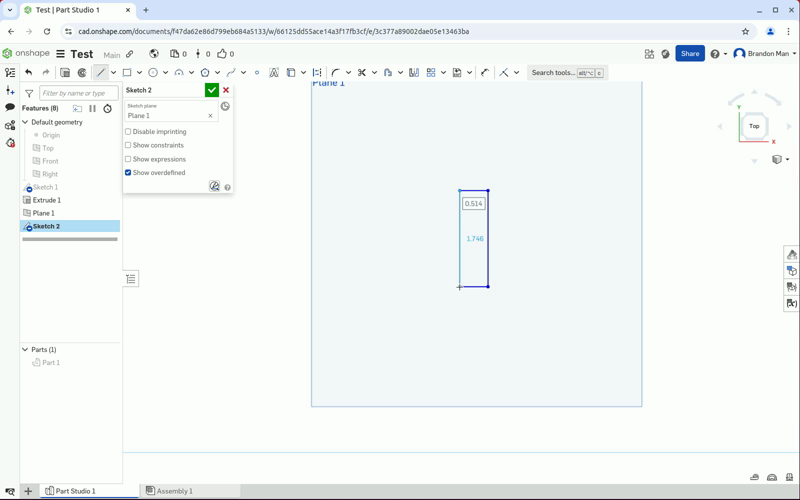
scroll(-6)
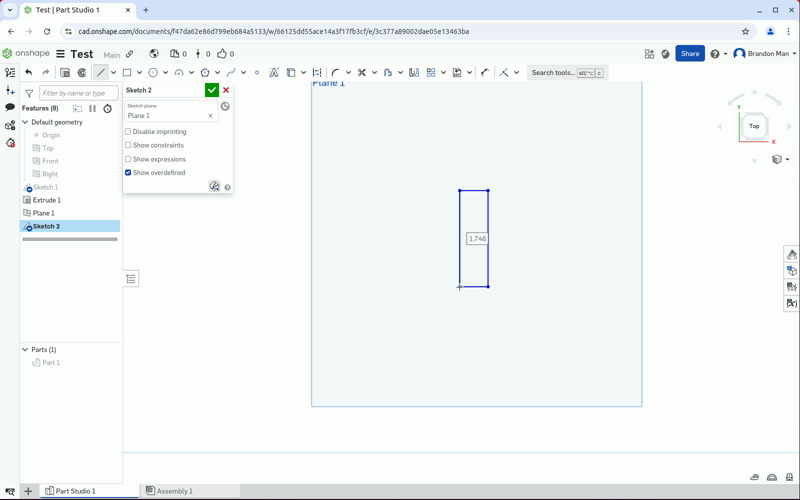
scroll(-6)
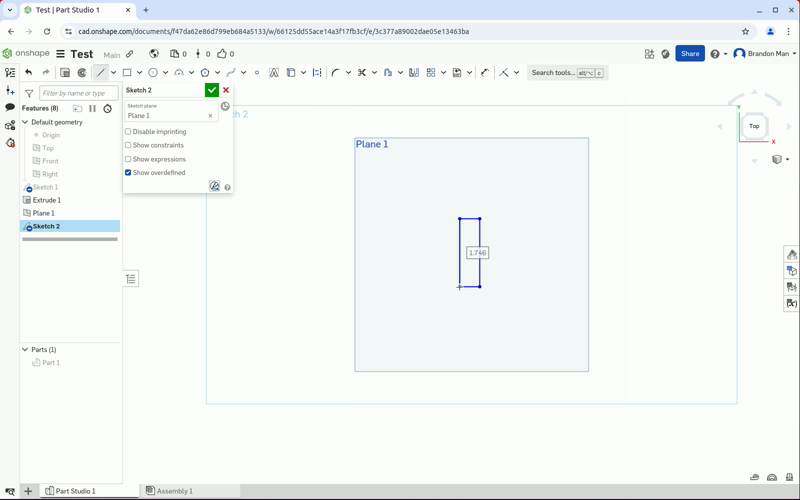
scroll(-6)
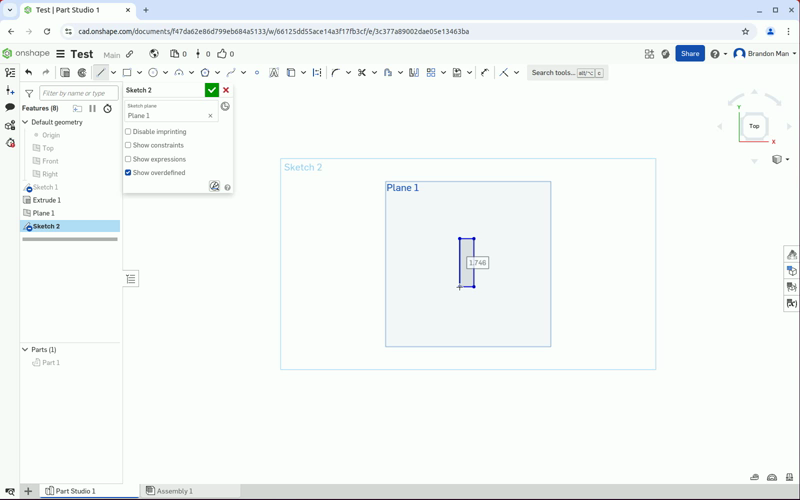
scroll(-6)
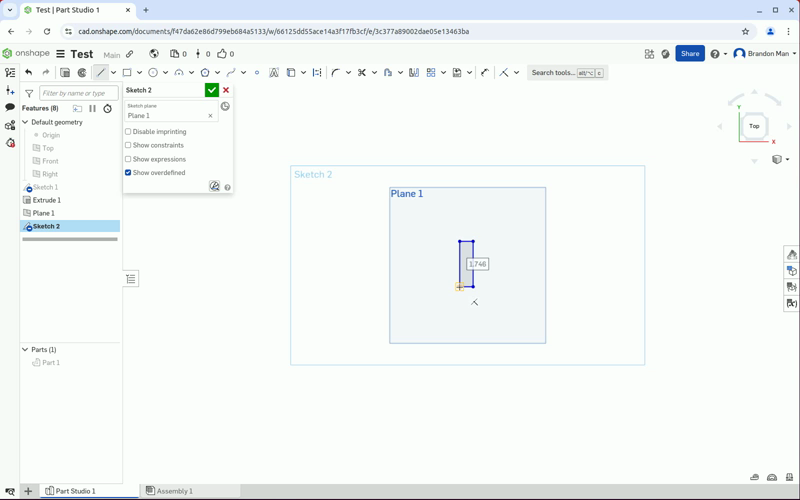
scroll(-6)
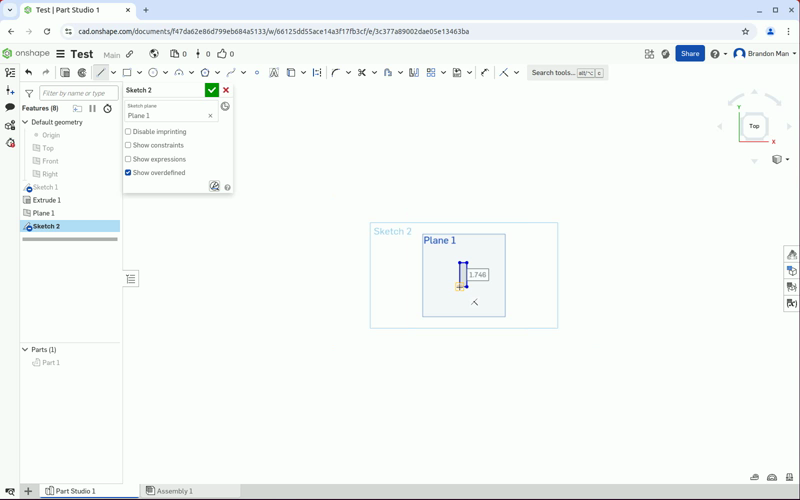
scroll(-6)
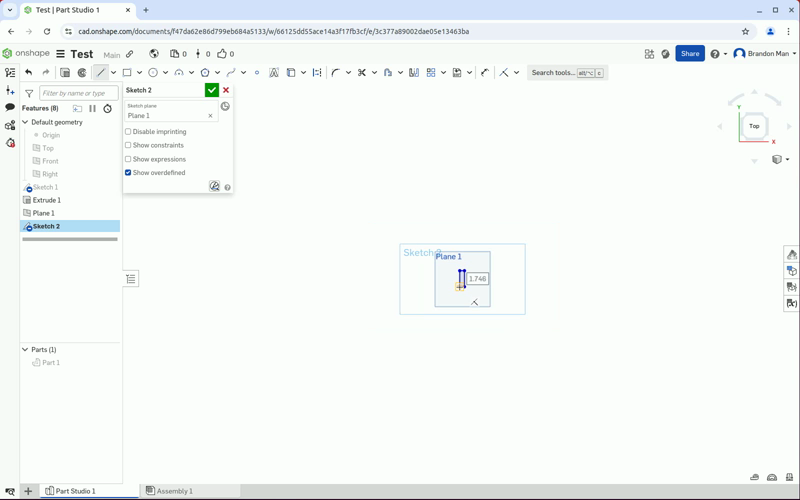
scroll(-6)
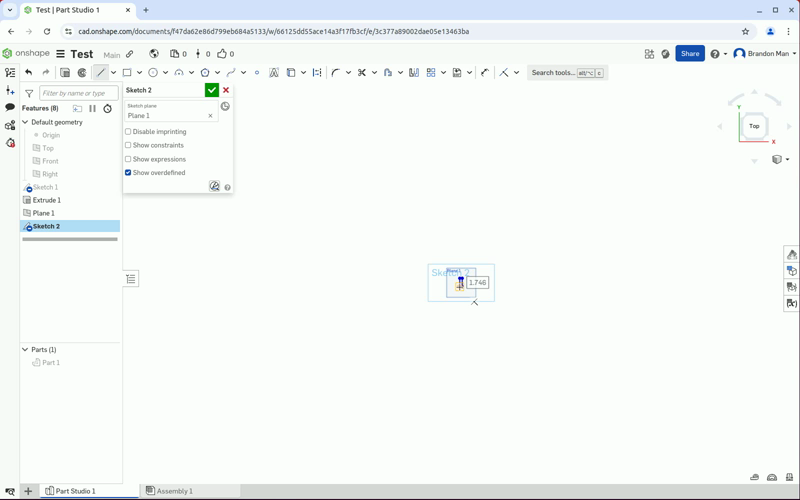
key(esc)
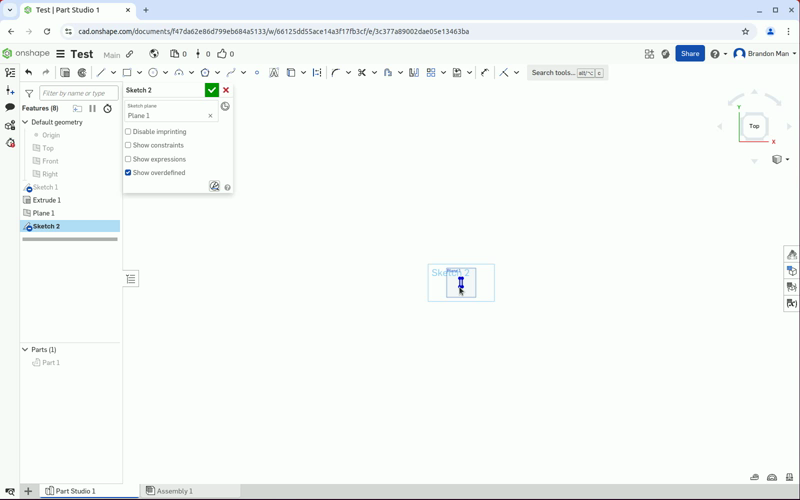
mouse_move(461, 284)
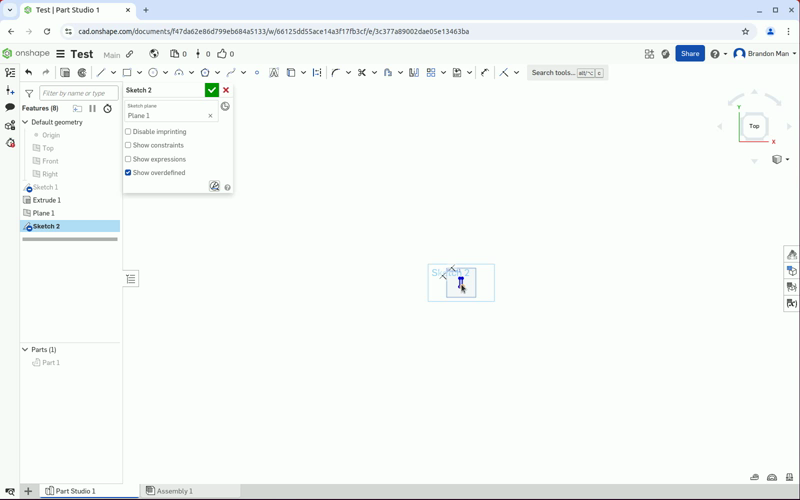
scroll(6)
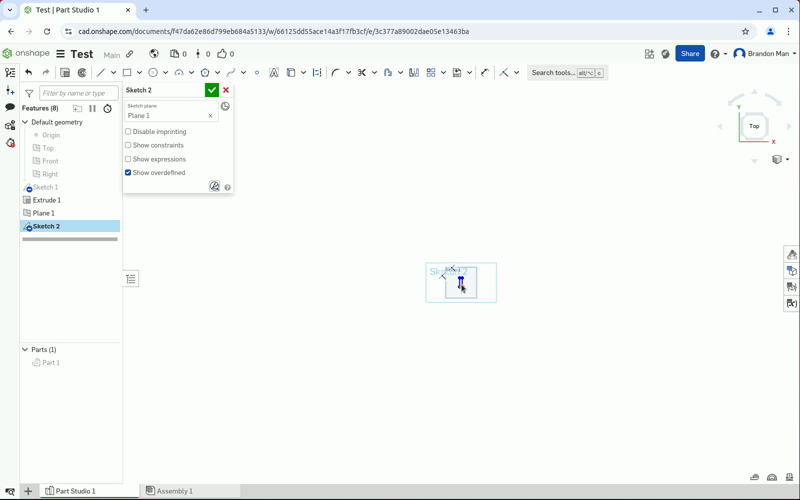
scroll(6)
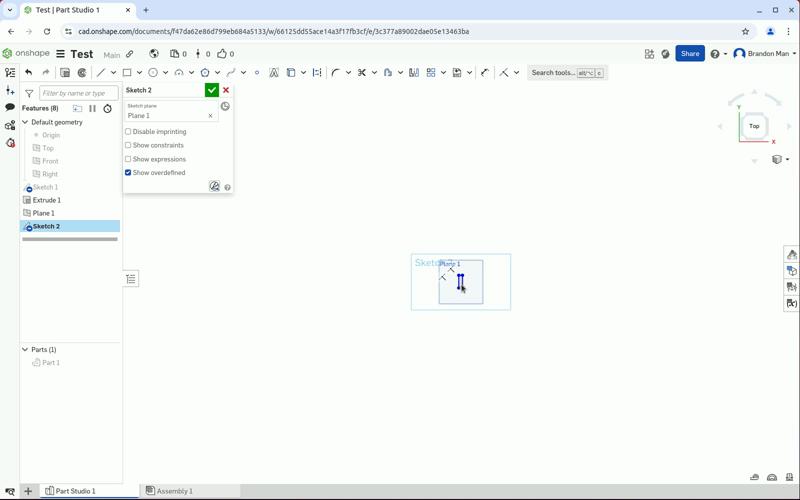
scroll(6)
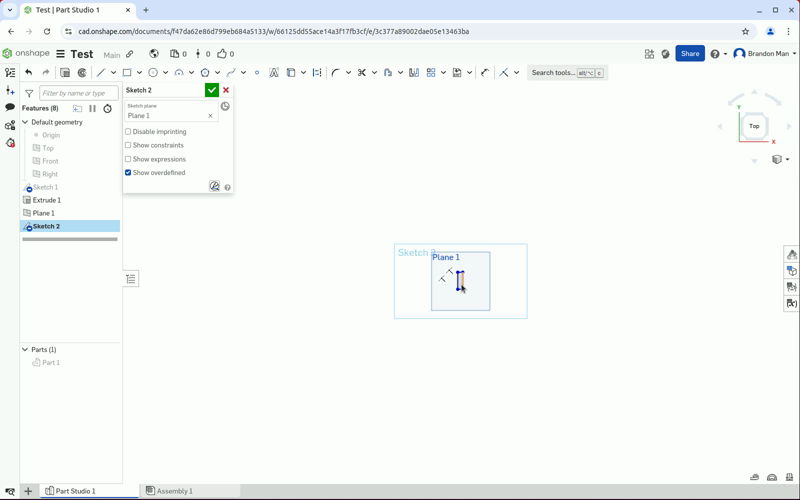
scroll(6)
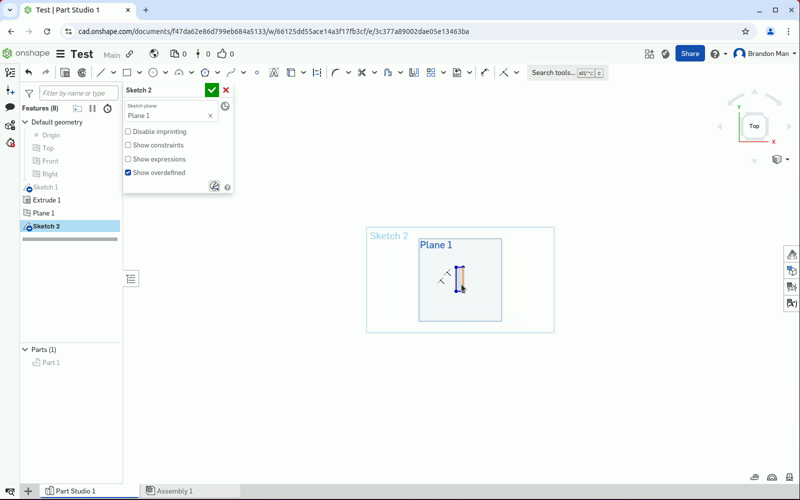
scroll(6)
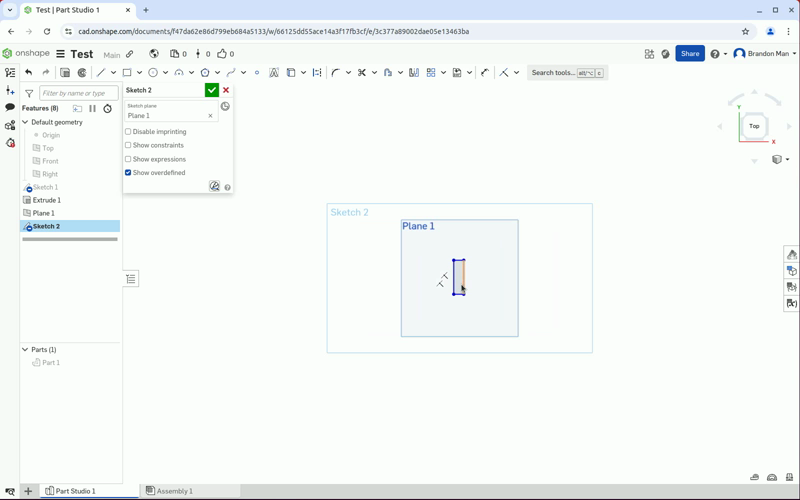
scroll(6)
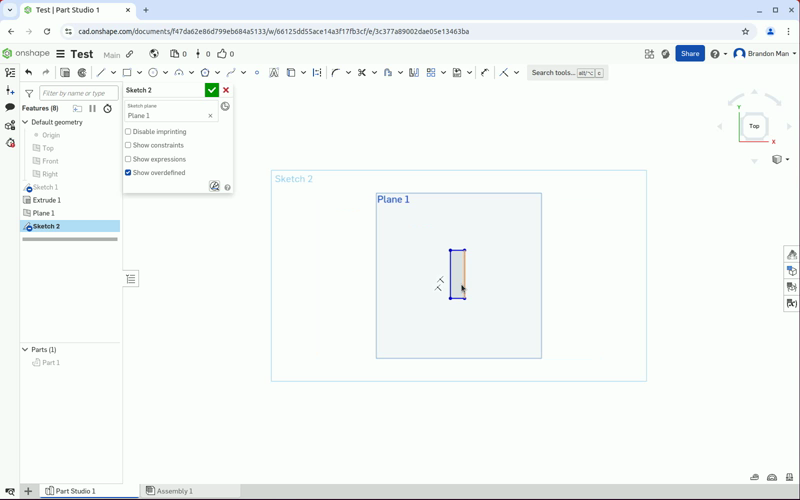
scroll(6)
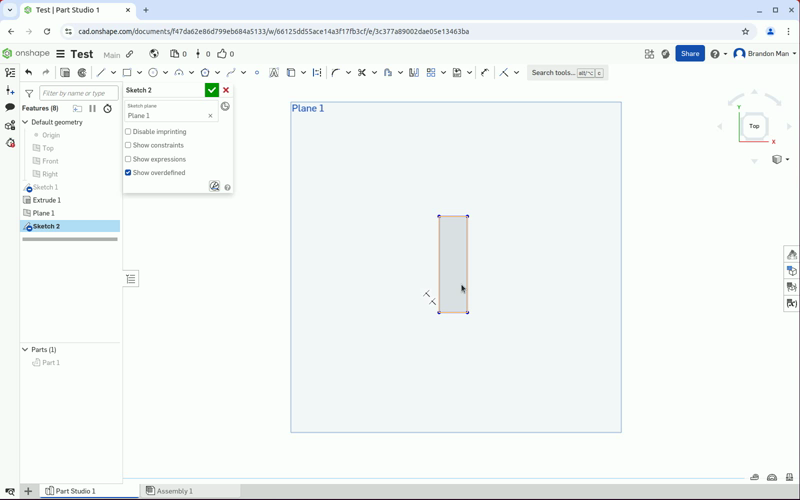
click(461, 284)
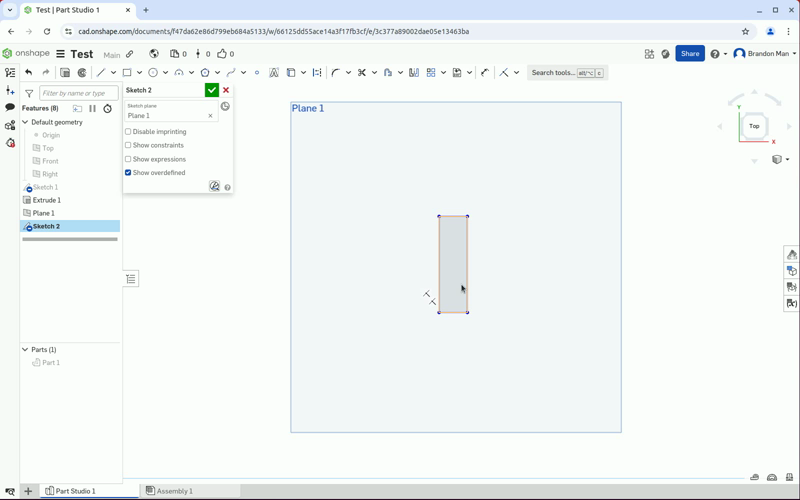
scroll(-6)
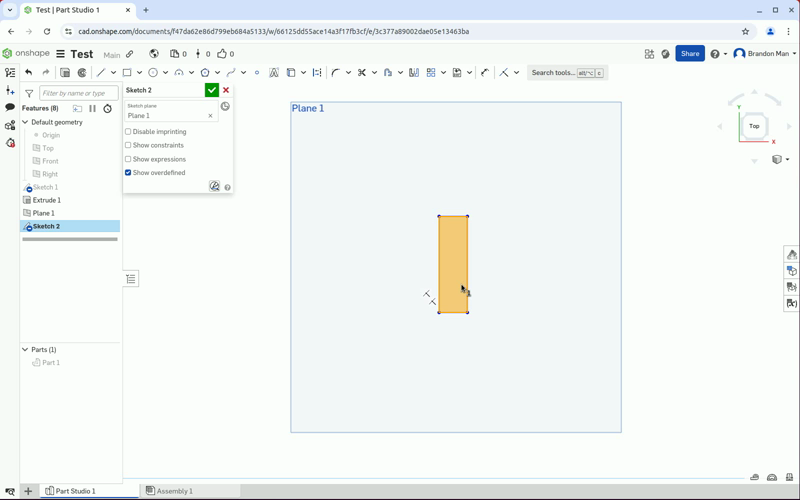
scroll(-6)
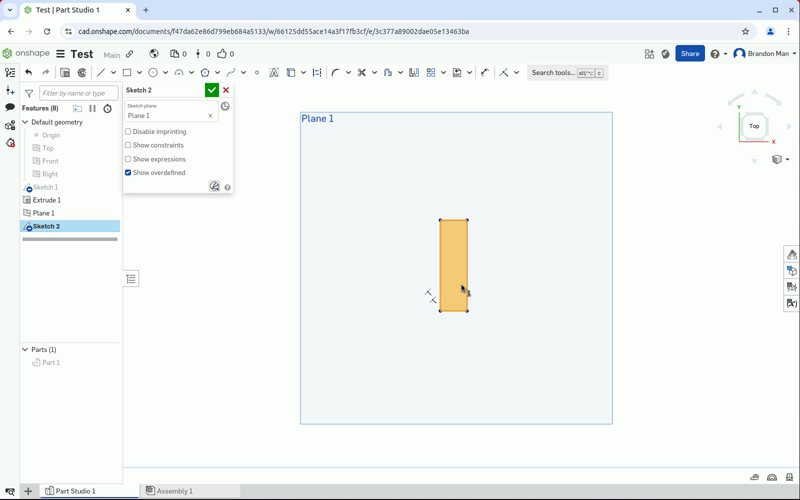
scroll(-6)
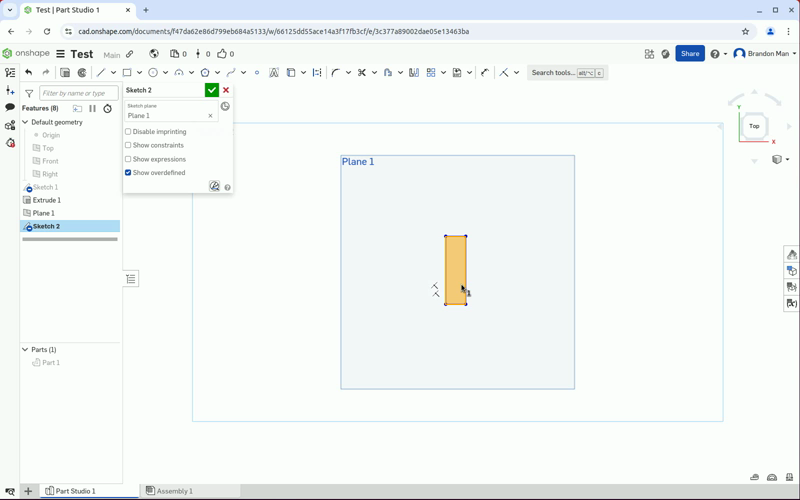
scroll(-6)
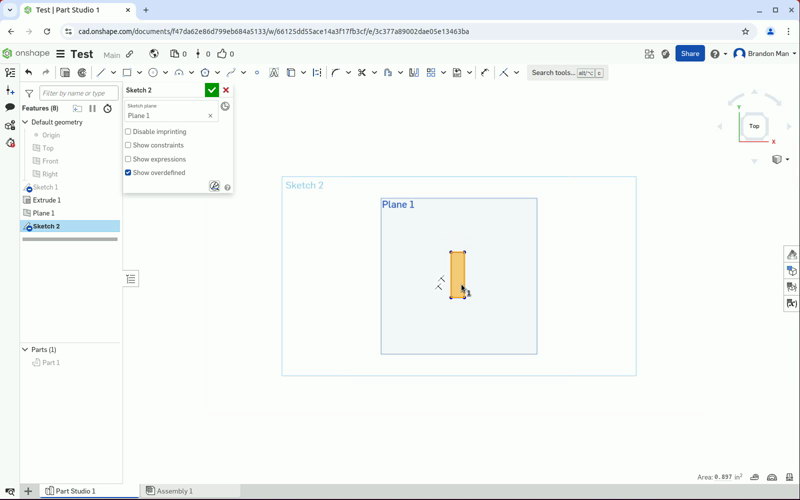
scroll(-6)
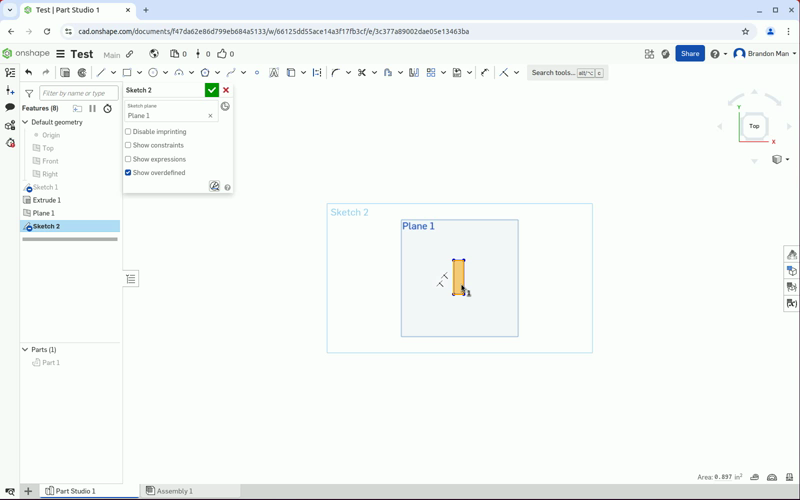
scroll(-6)
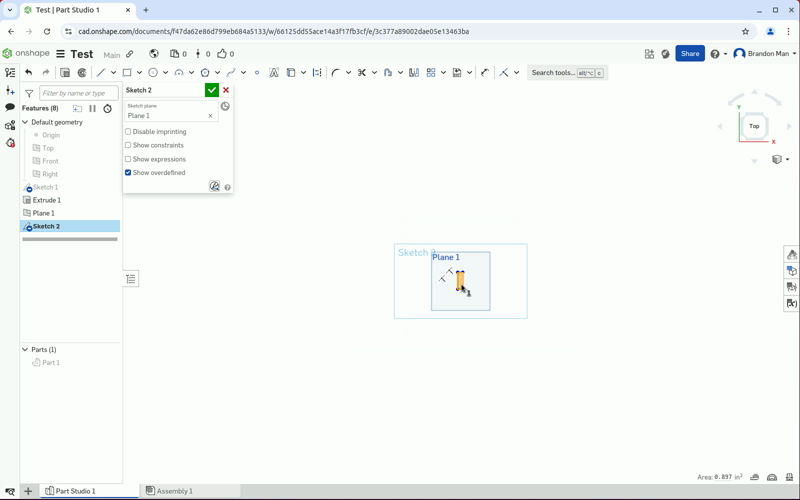
scroll(-6)
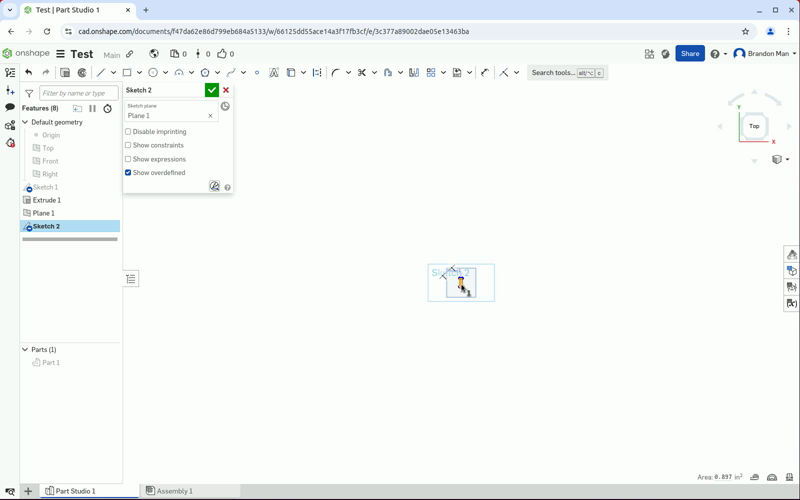
mouse_move(73, 352)
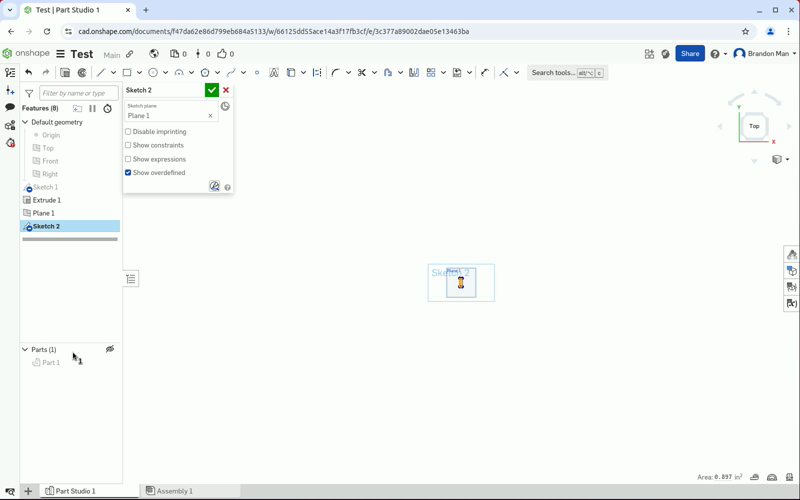
key(shift+y)
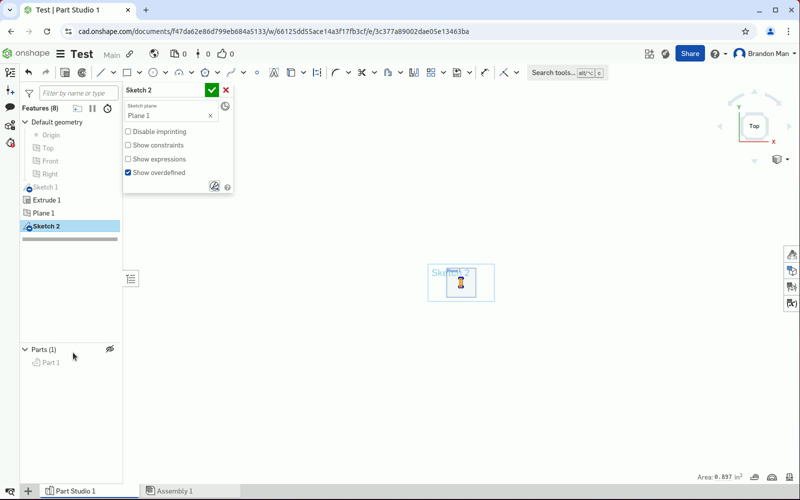
key(shift+e)
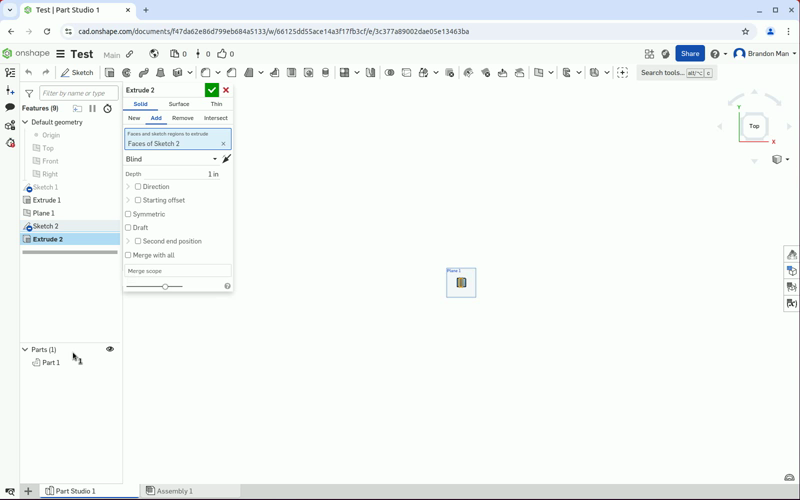
mouse_move(143, 106)
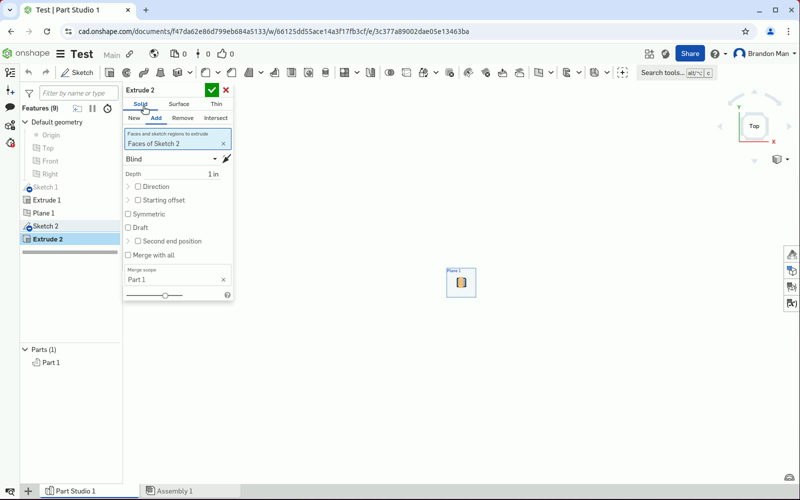
click(143, 106)
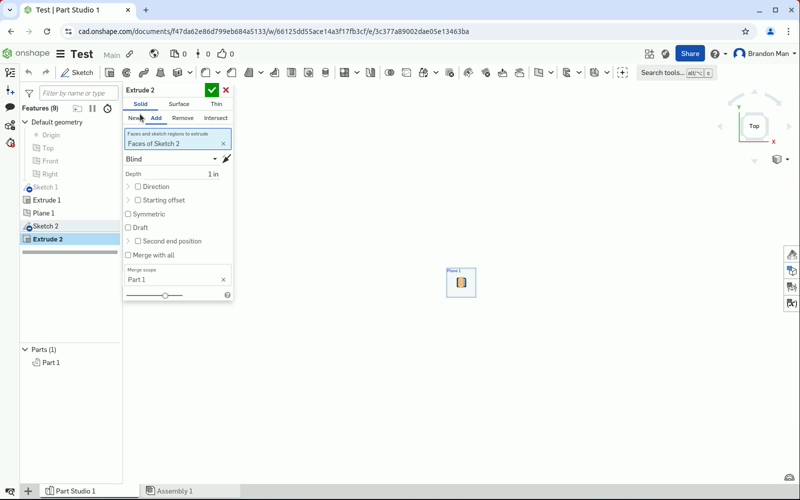
mouse_move(137, 120)
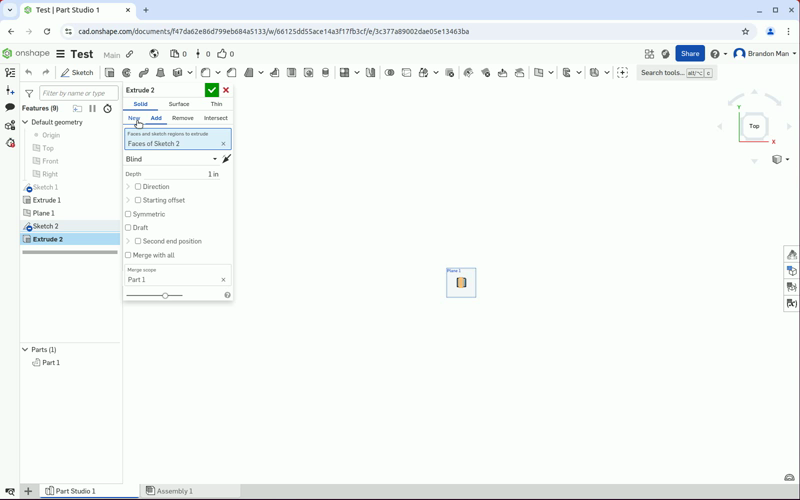
click(137, 120)
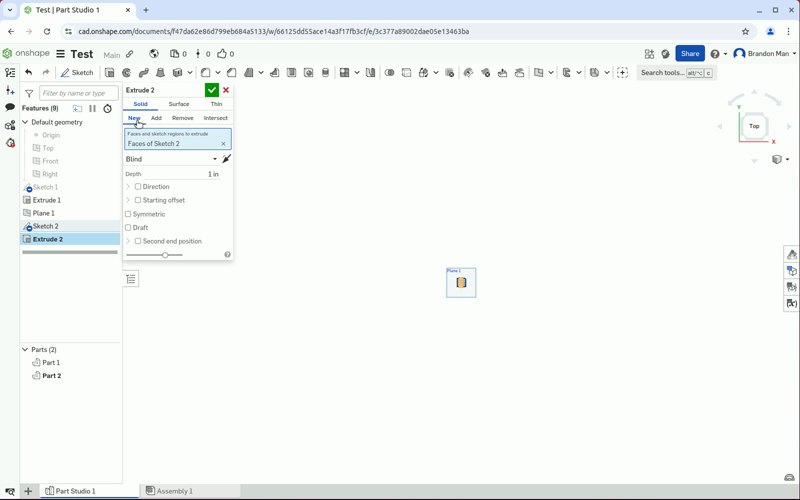
key(tab, 4)
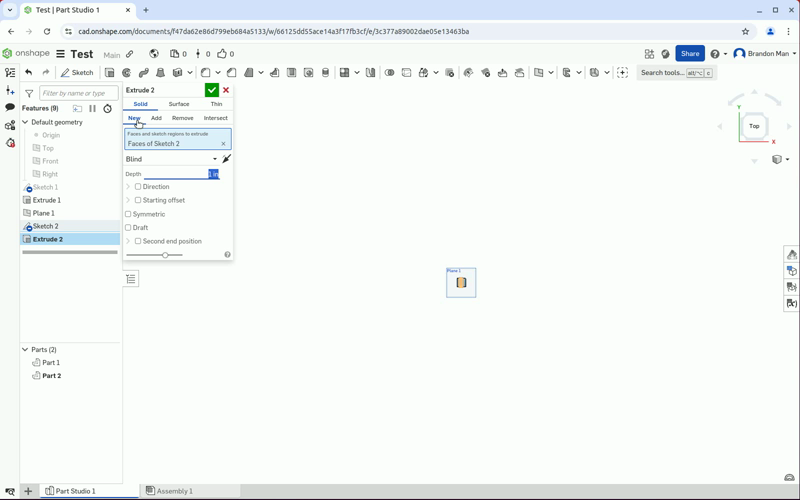
text(1.444)
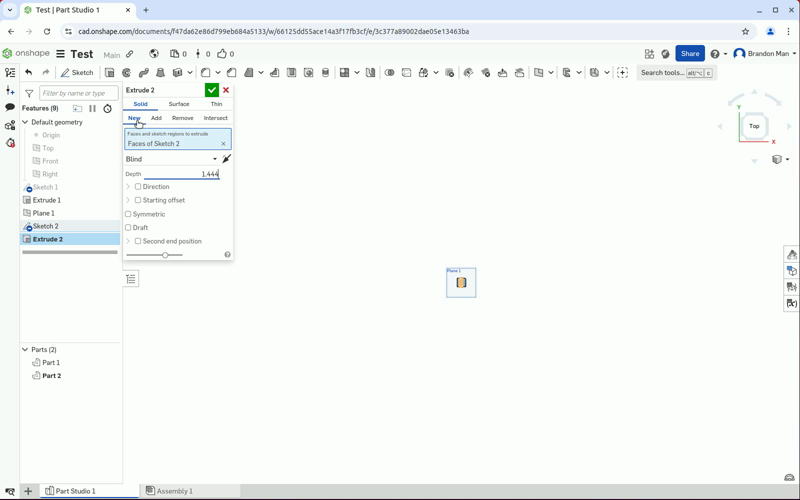
key(enter)
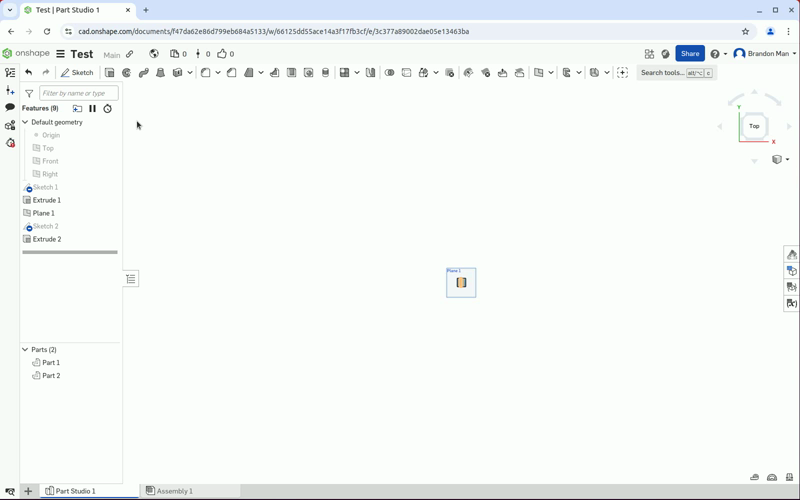
key(shift+h)
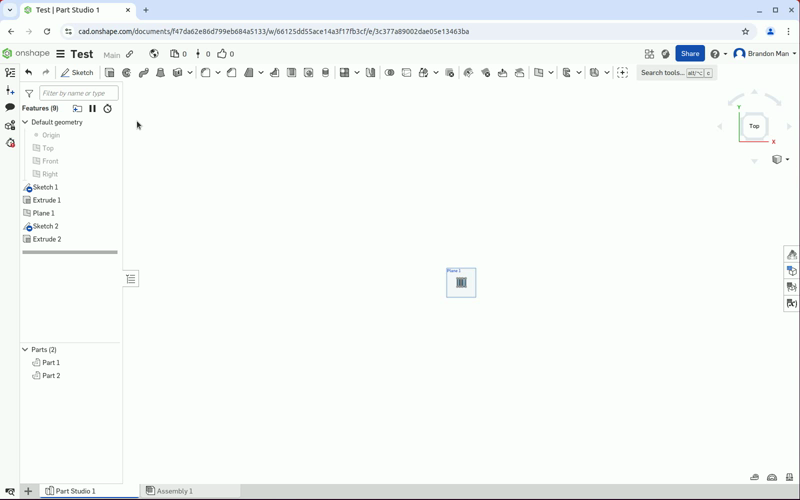
key(shift+h)
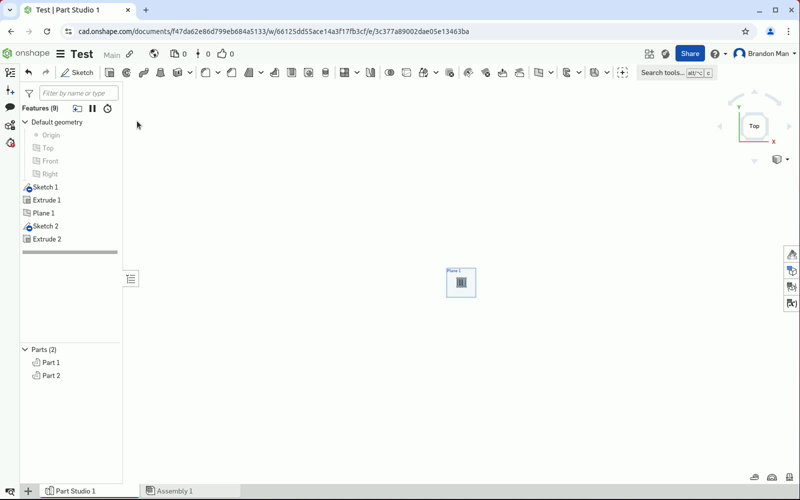
key(shift+7)
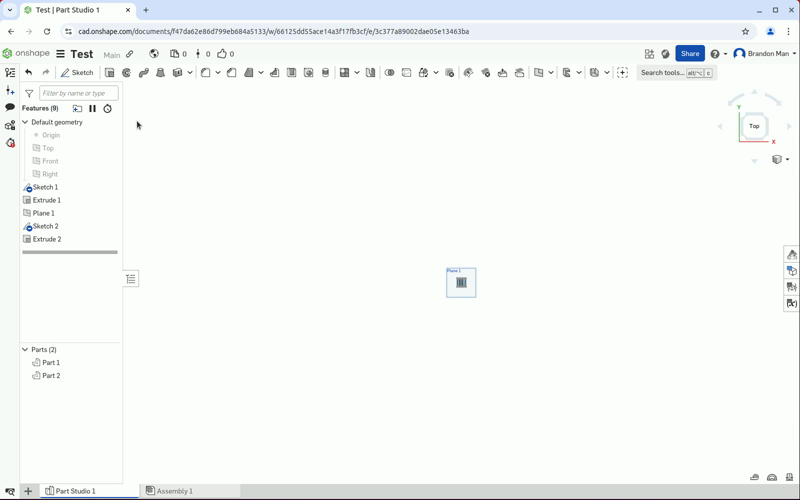
key(up, 3)
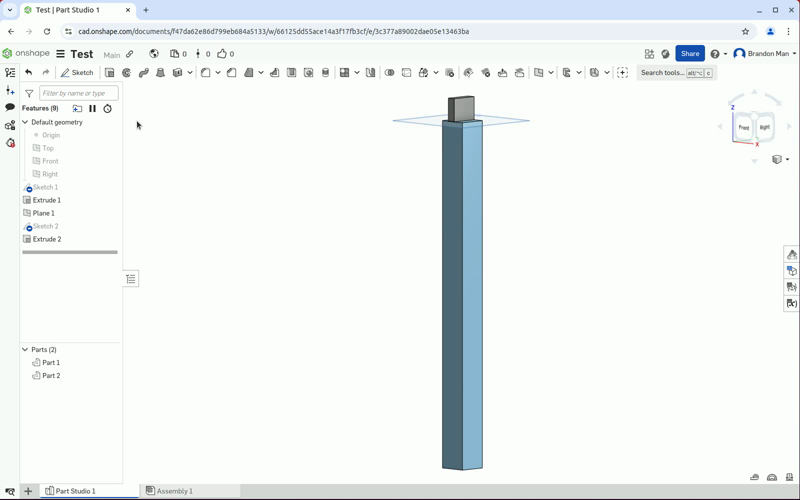
key(left, 3)
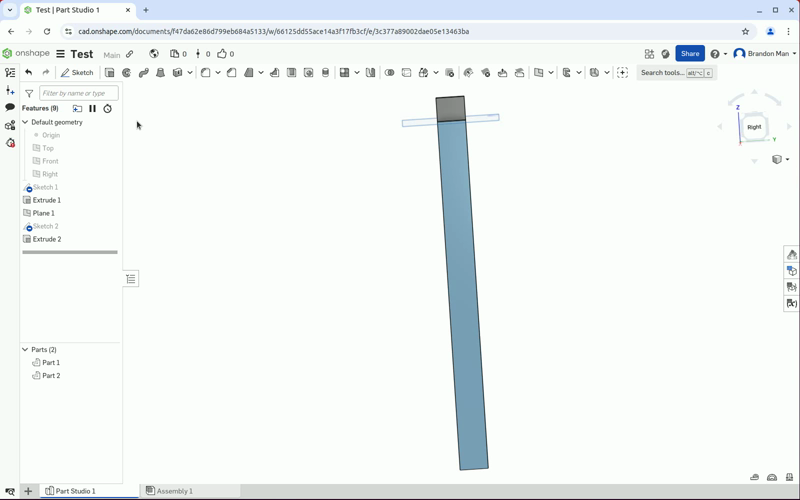
key(right, 3)
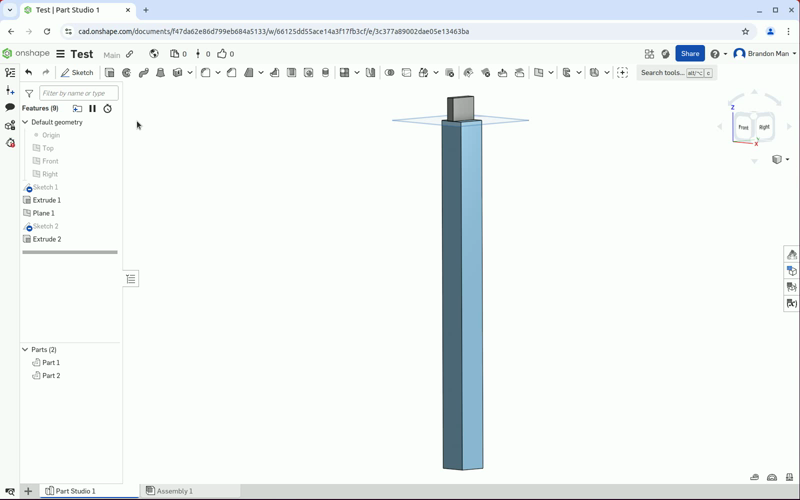
key(down, 3)
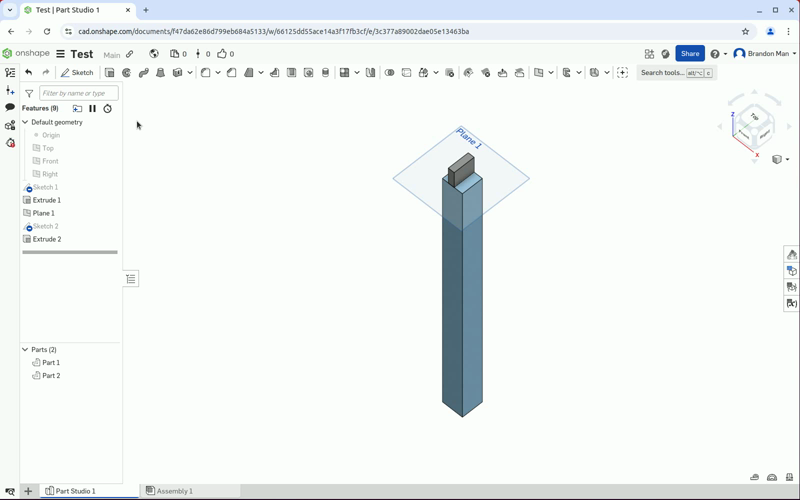
mouse_move(73, 189)
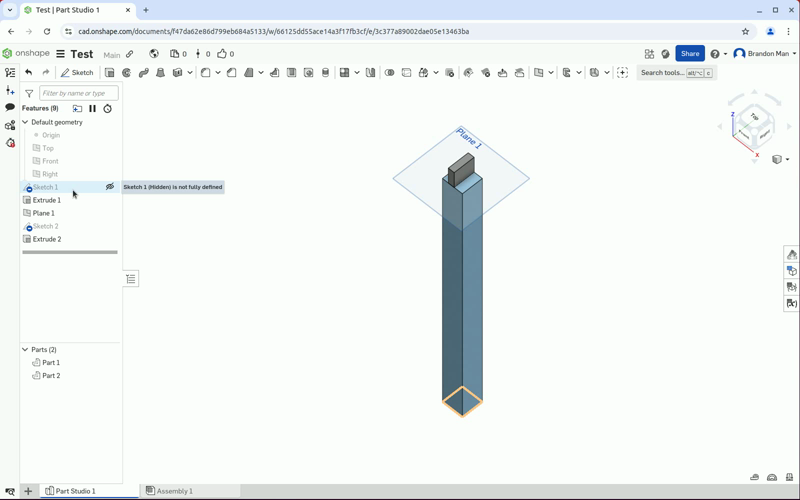
click(73, 189)